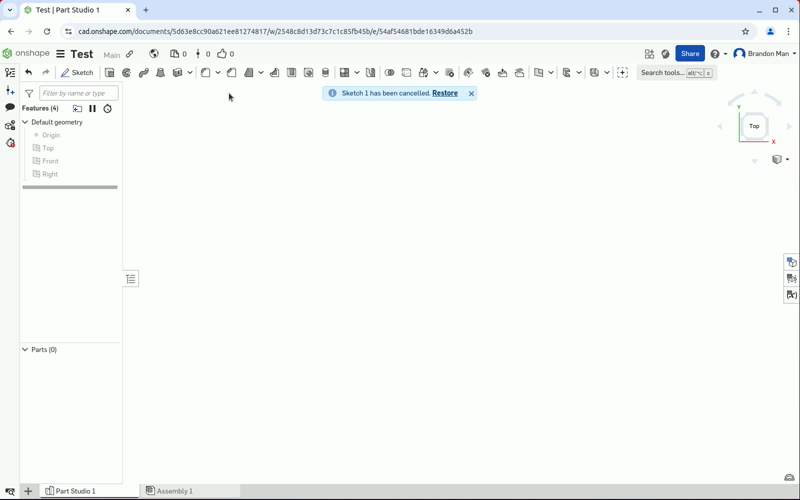
key(shift+h)
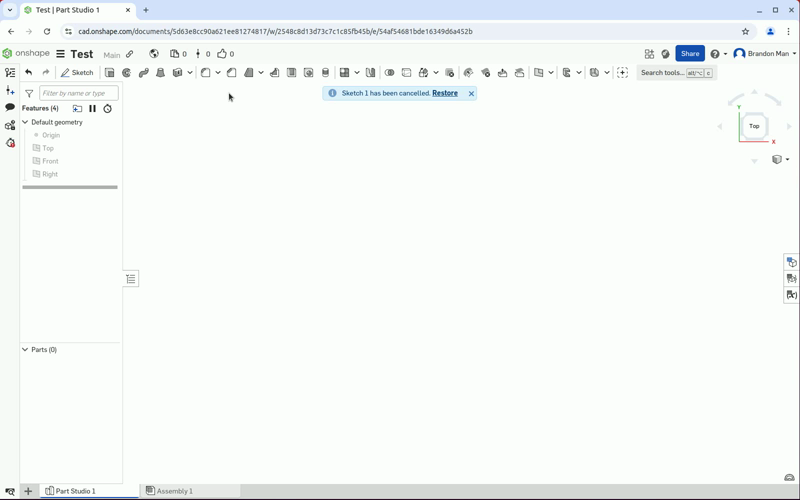
key(shift+s)
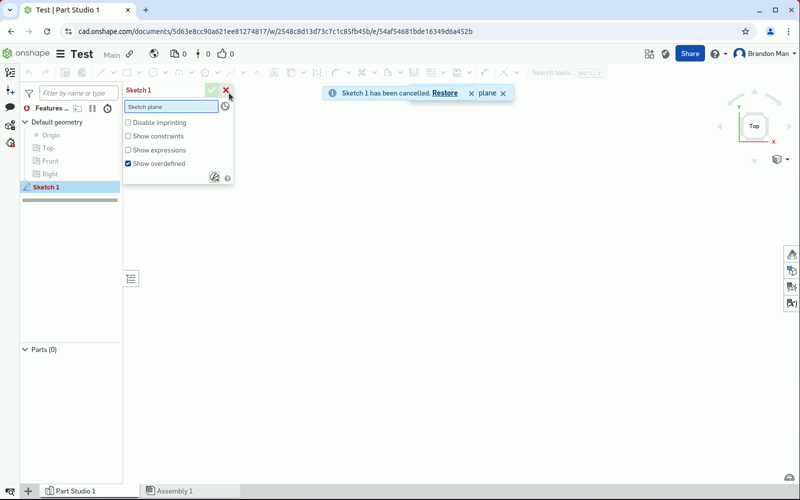
mouse_move(73, 150)
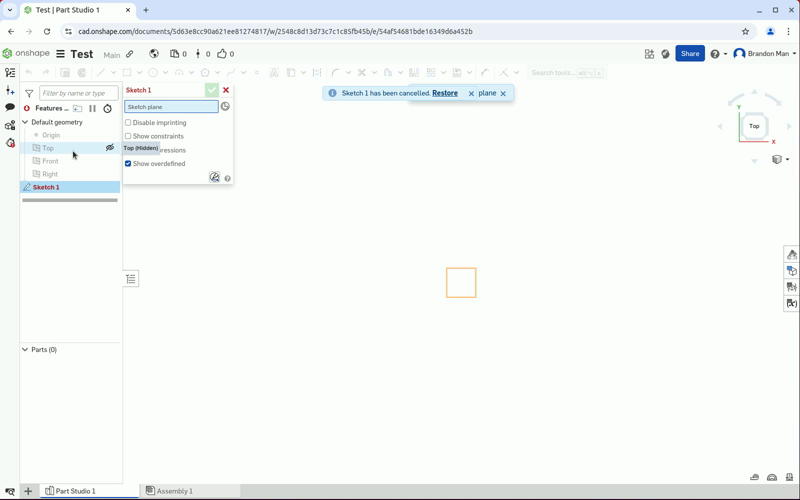
click(73, 150)
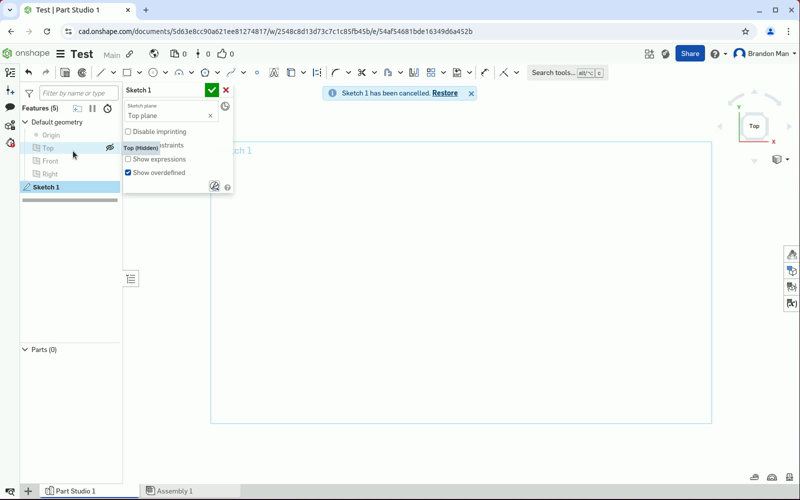
mouse_move(73, 352)
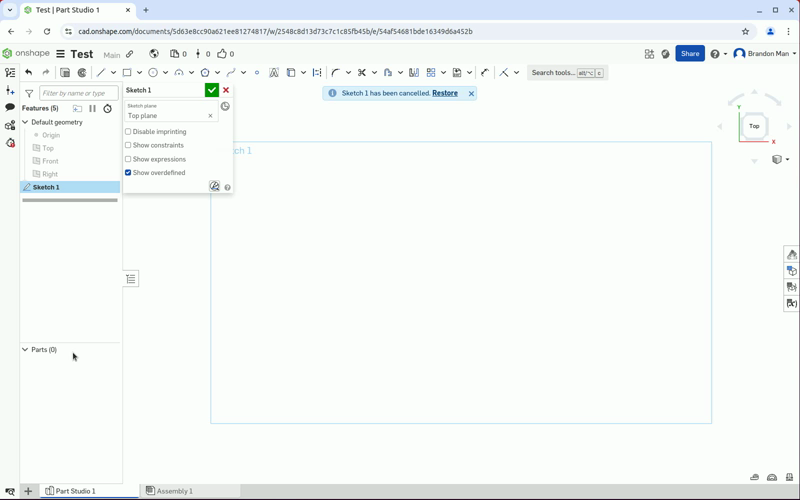
key(y)
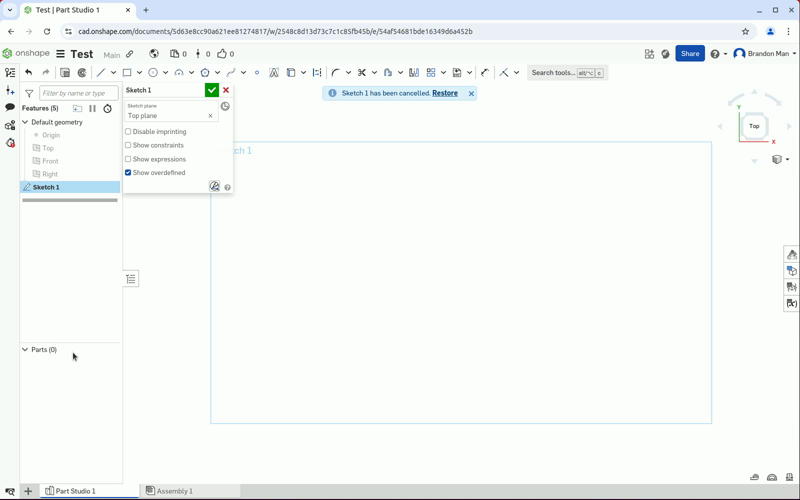
key(c)
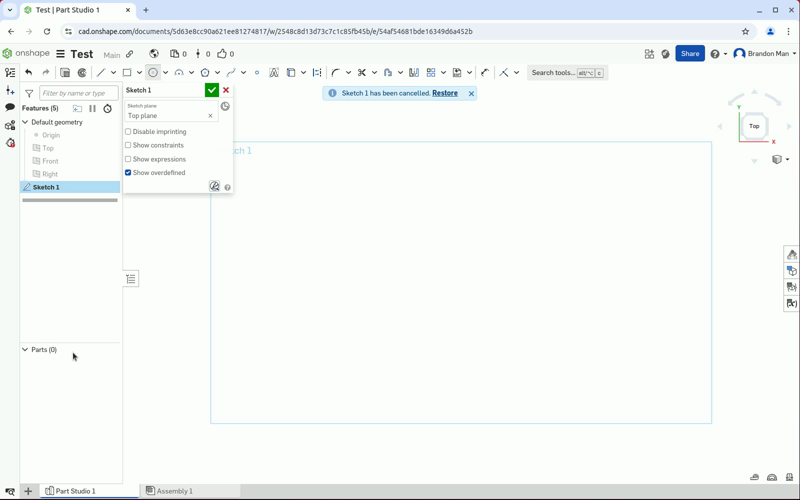
key_down(shift)
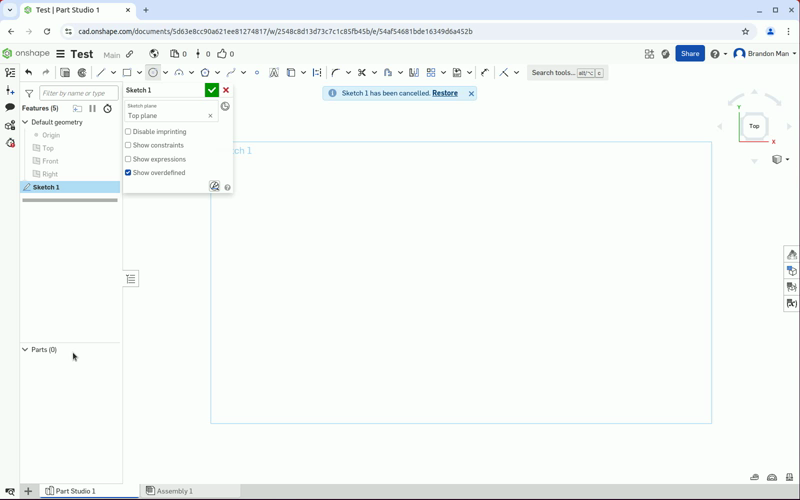
mouse_move(461, 282)
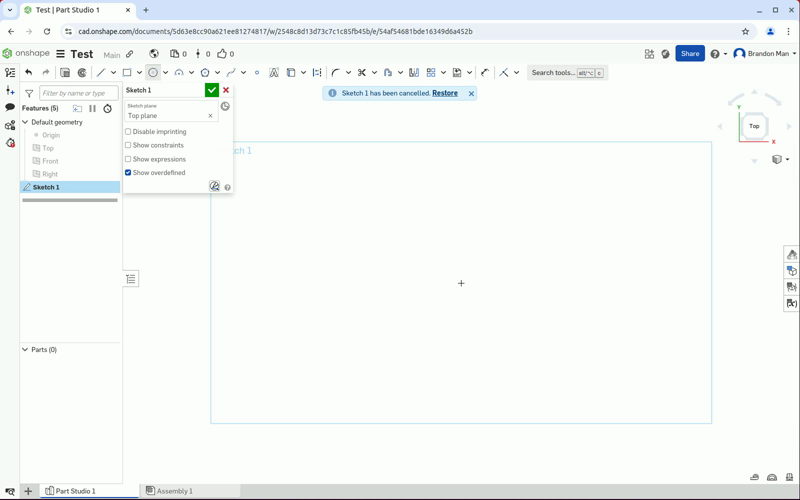
click(461, 282)
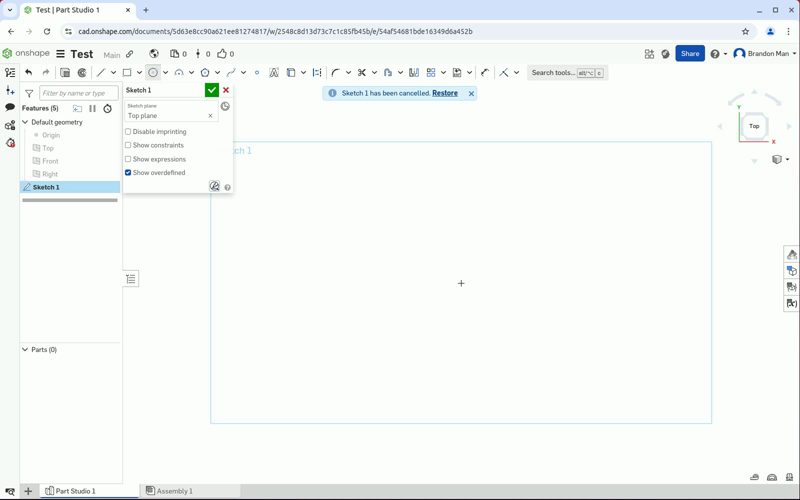
key_up(shift)
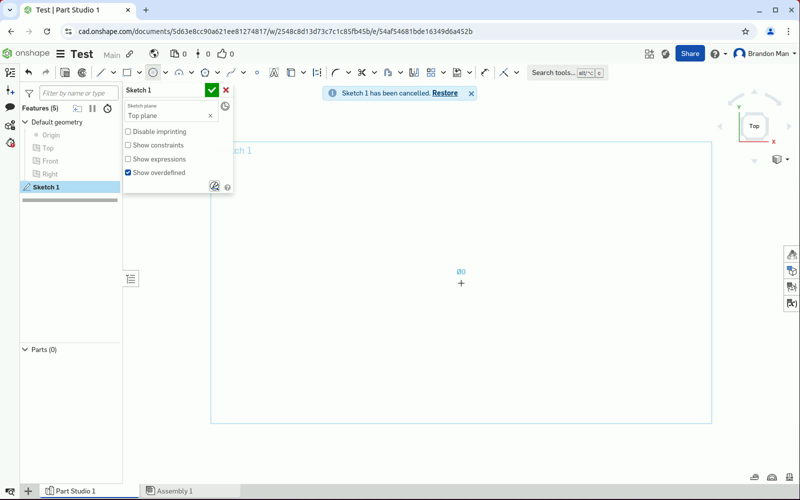
mouse_move(574, 282)
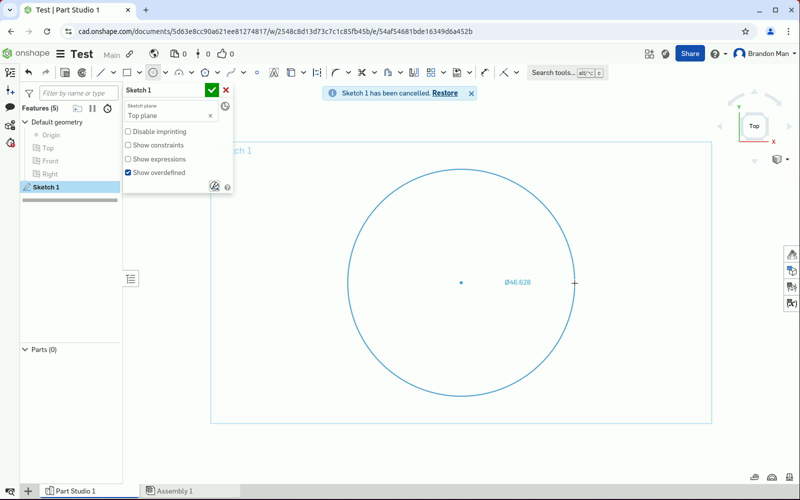
click(574, 282)
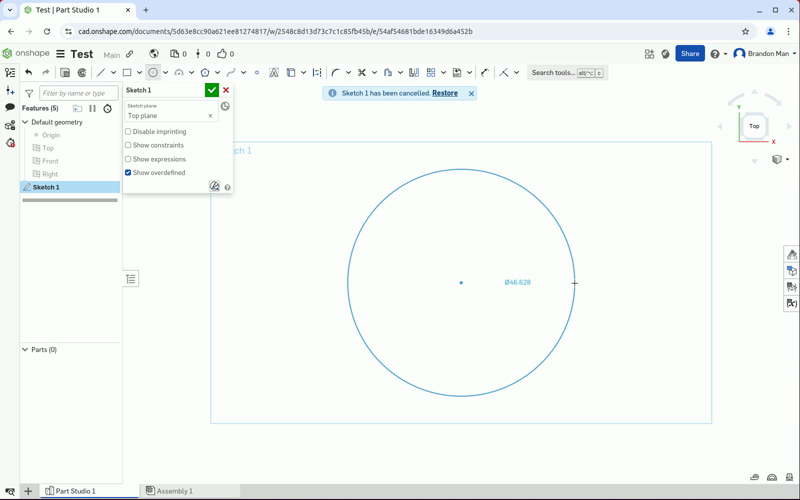
key(esc)
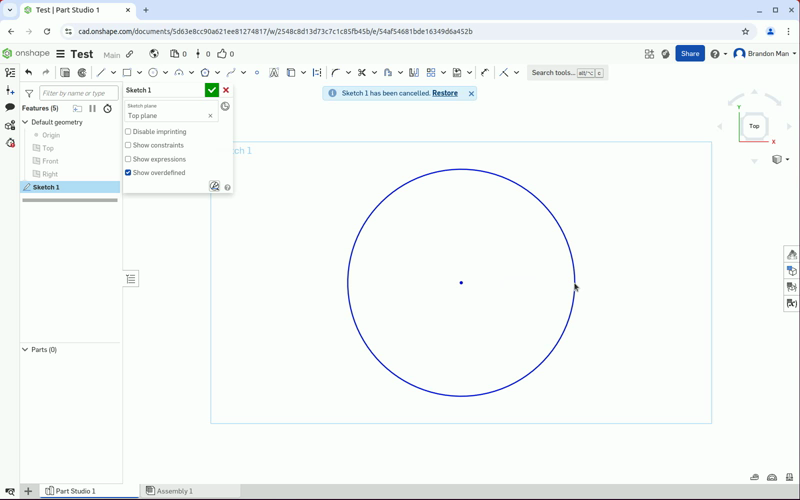
key(c)
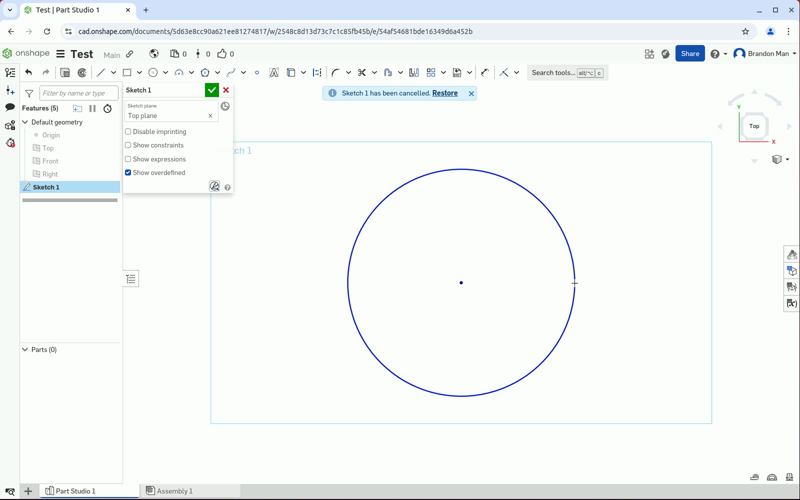
key_down(shift)
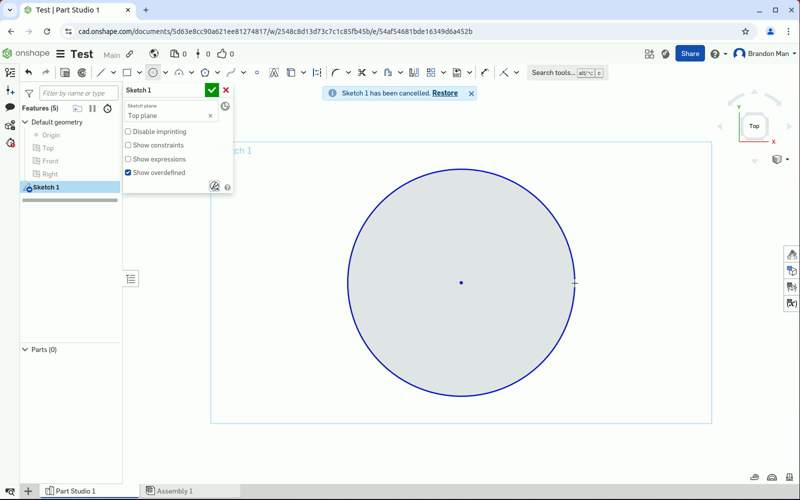
mouse_move(461, 282)
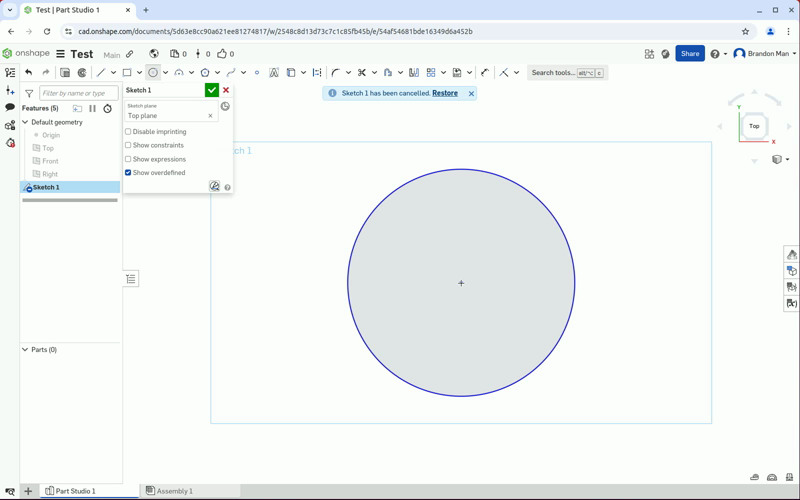
click(461, 282)
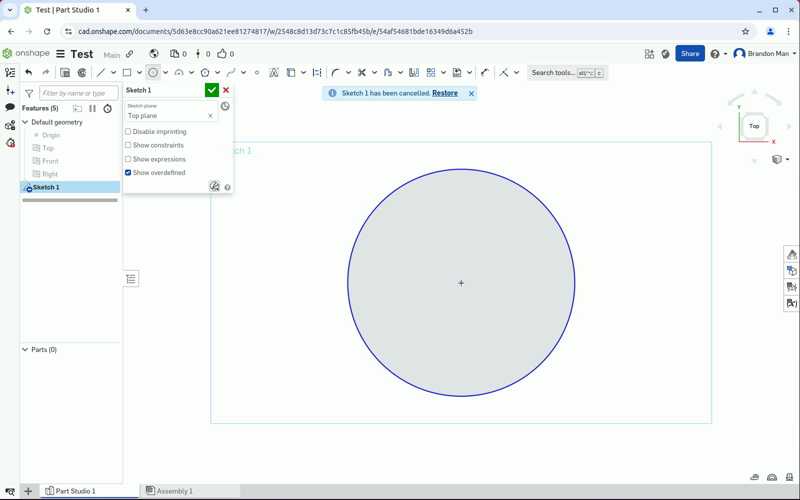
key_up(shift)
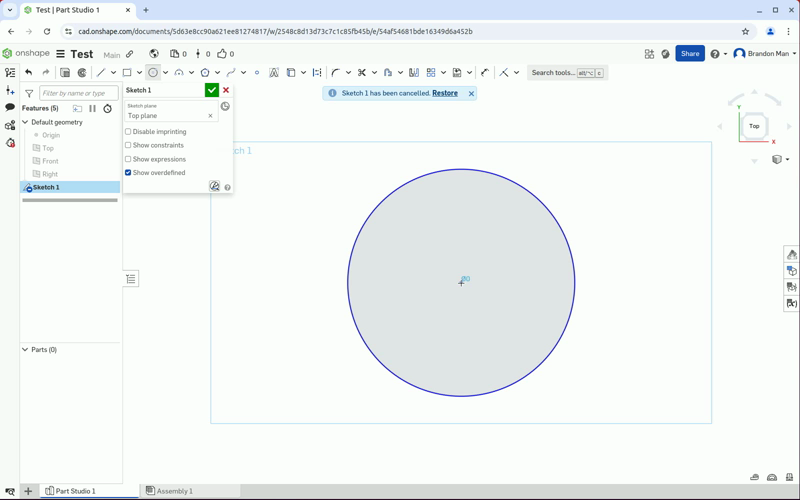
mouse_move(466, 282)
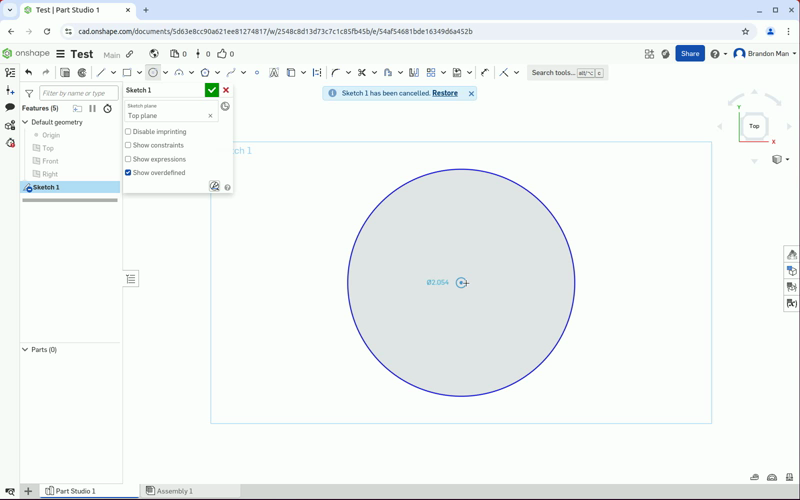
click(466, 282)
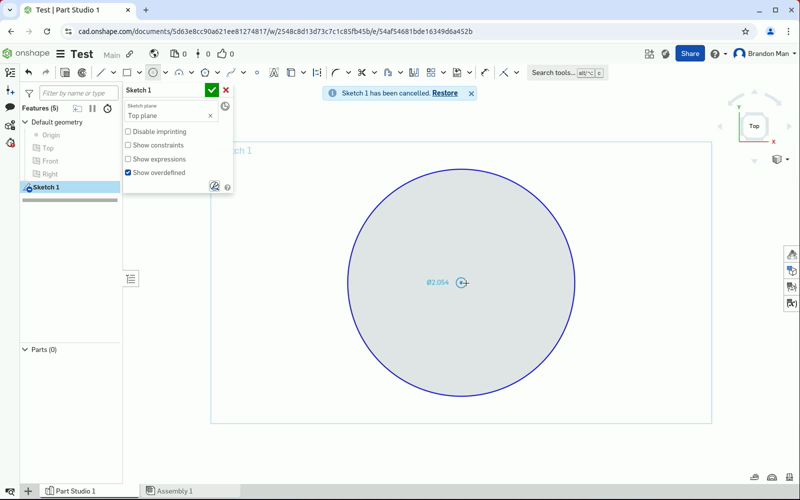
key(esc)
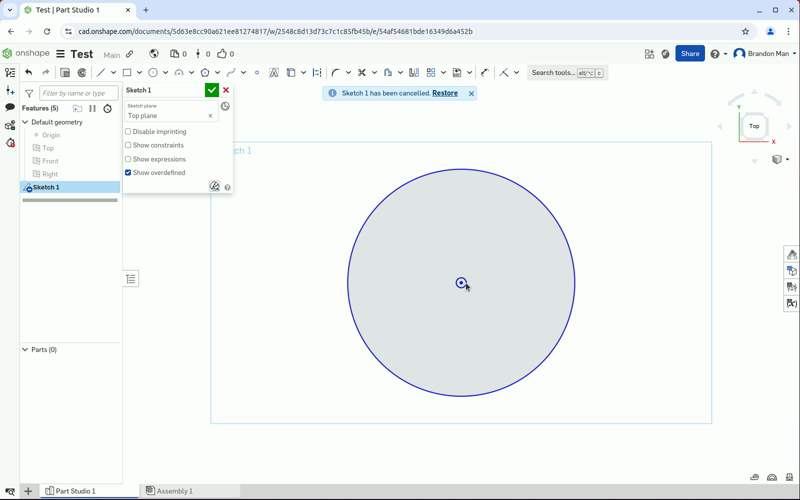
mouse_move(440, 200)
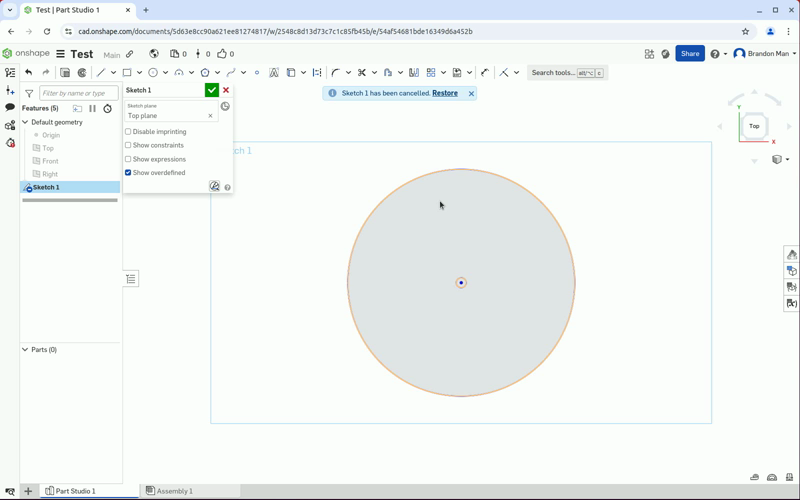
click(440, 200)
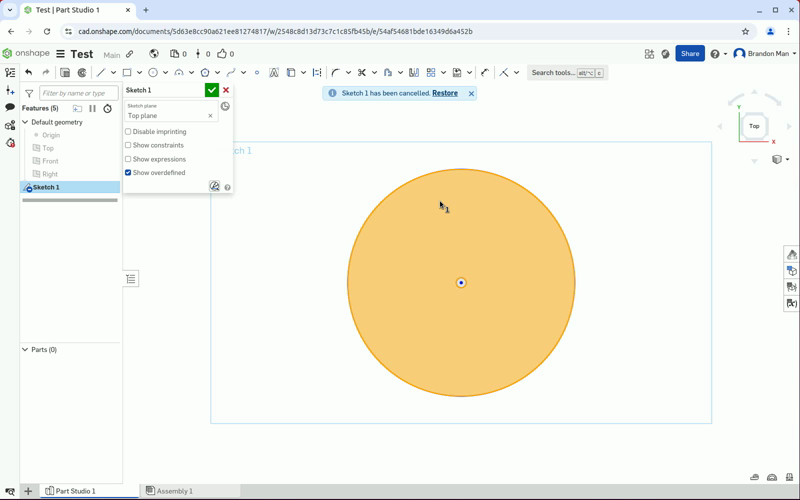
mouse_move(73, 352)
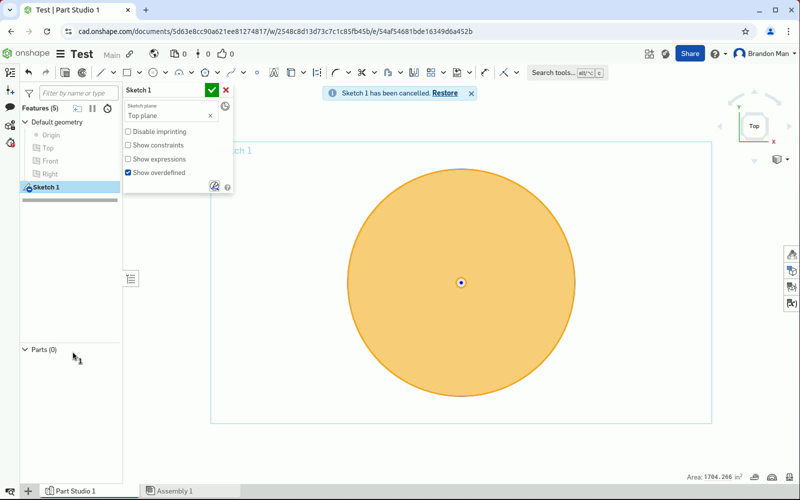
key(shift+y)
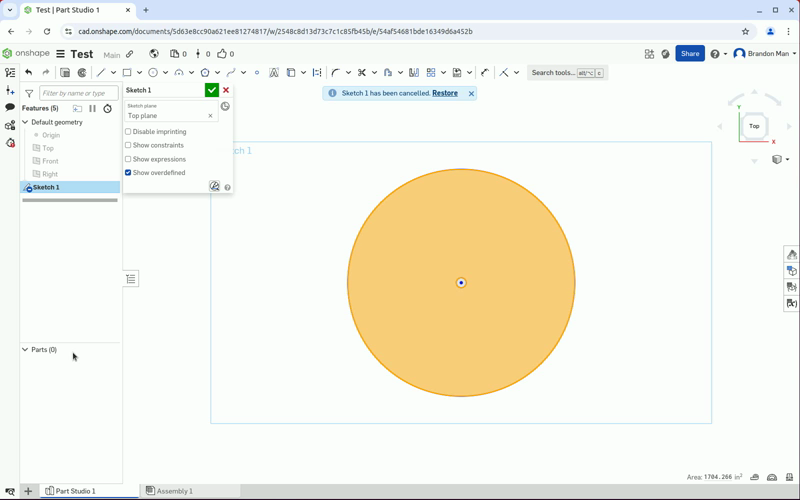
key(shift+e)
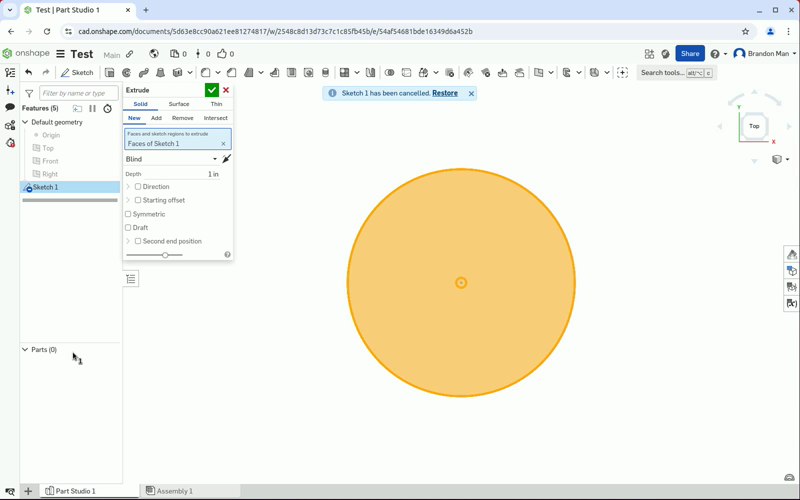
mouse_move(143, 106)
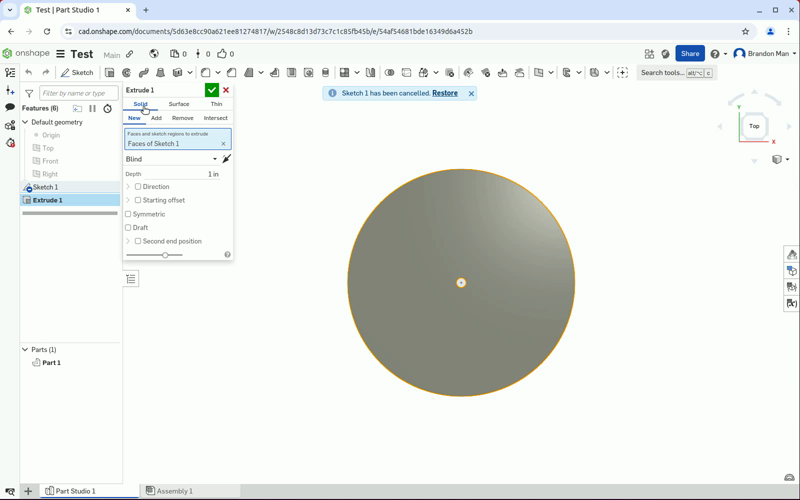
click(143, 106)
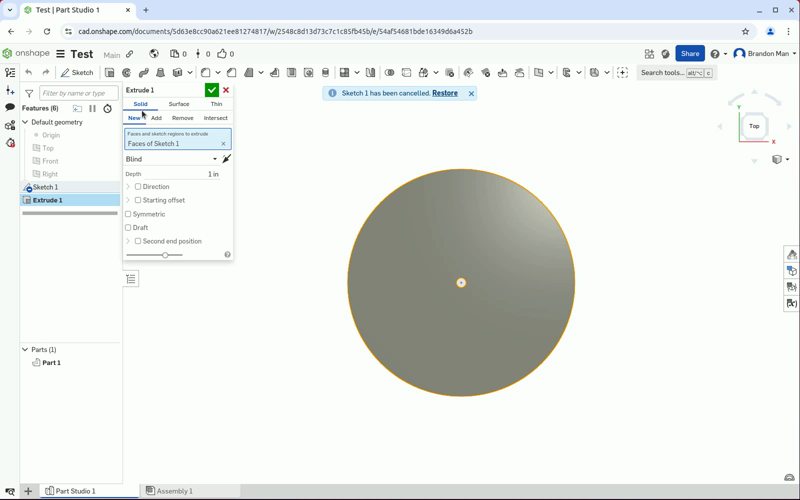
mouse_move(137, 120)
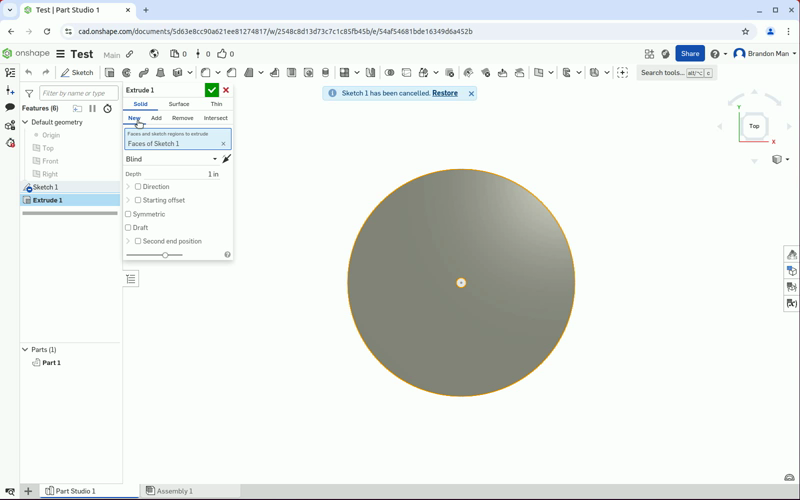
click(137, 120)
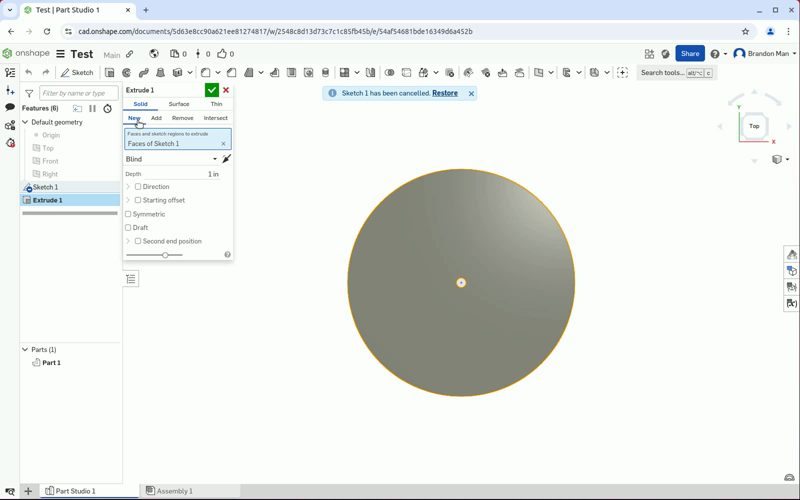
key(tab, 4)
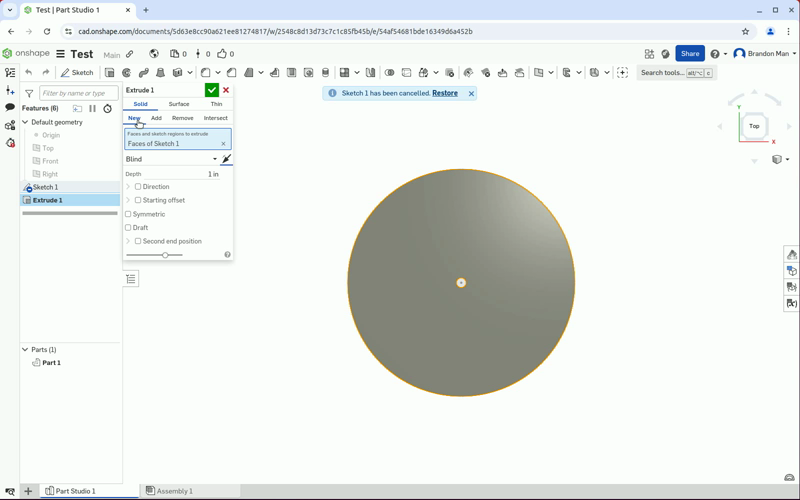
text(4.574)
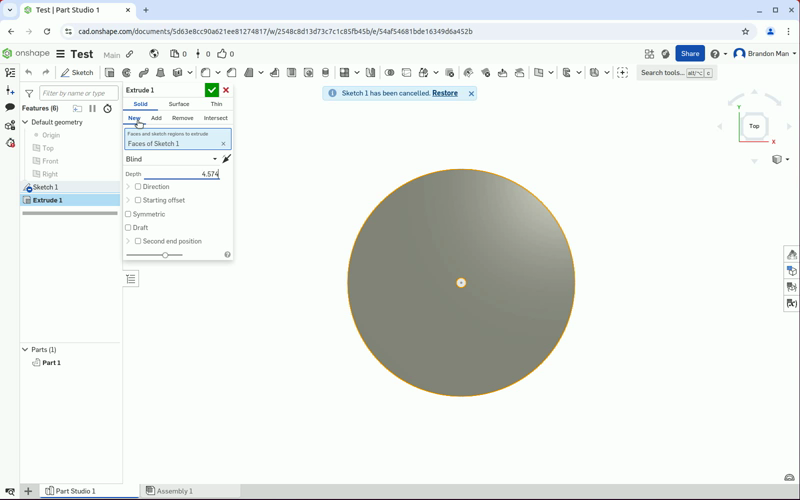
key(enter)
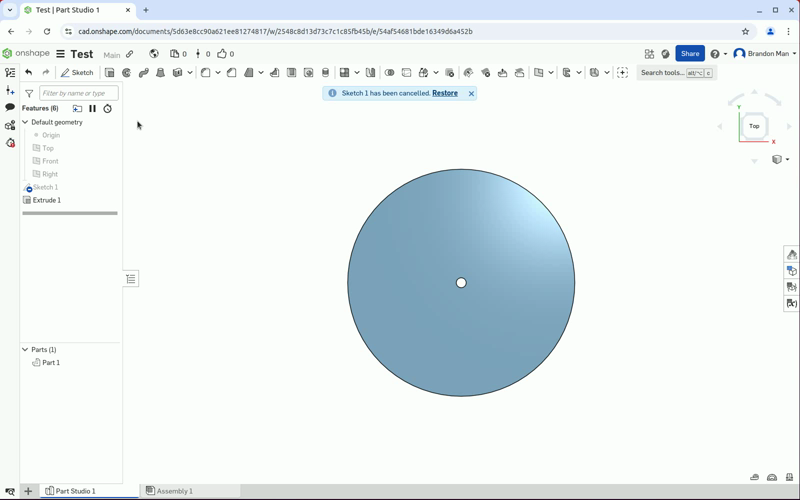
key(shift+h)
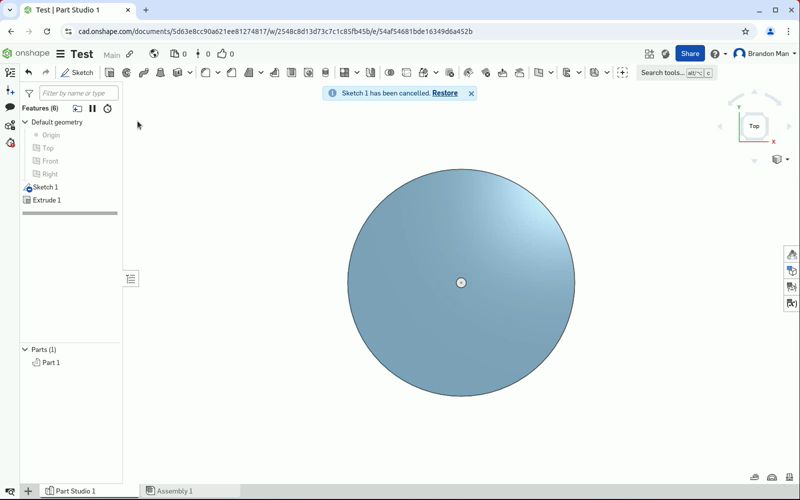
key(shift+h)
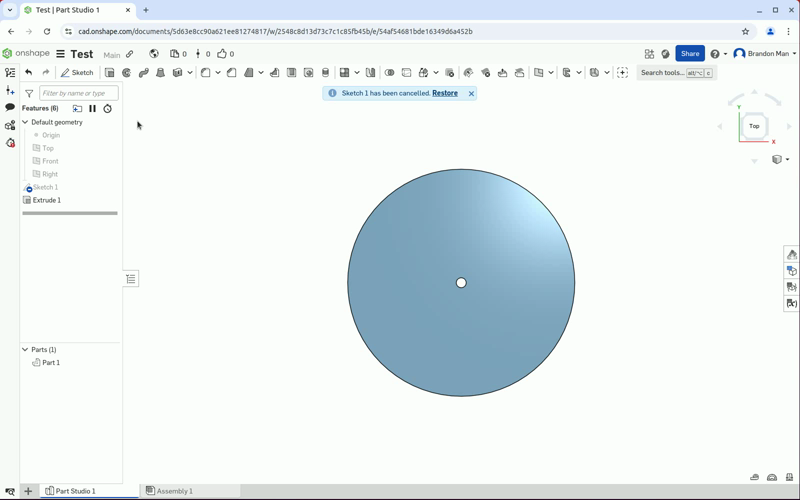
mouse_move(73, 189)
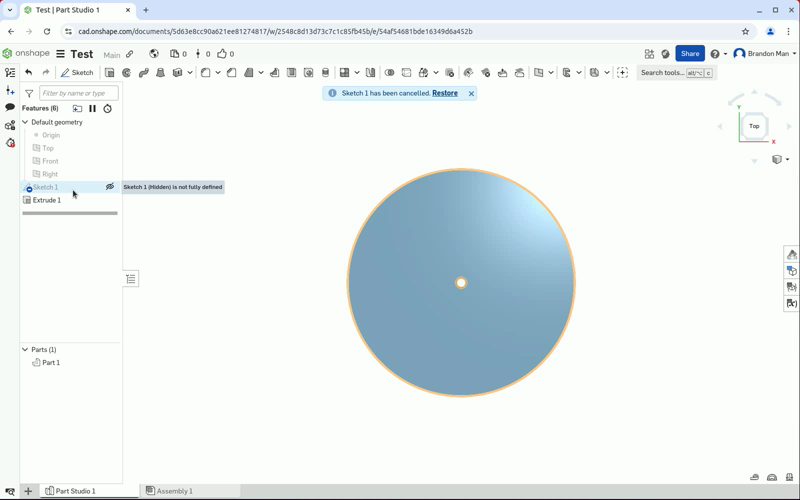
click(73, 189)
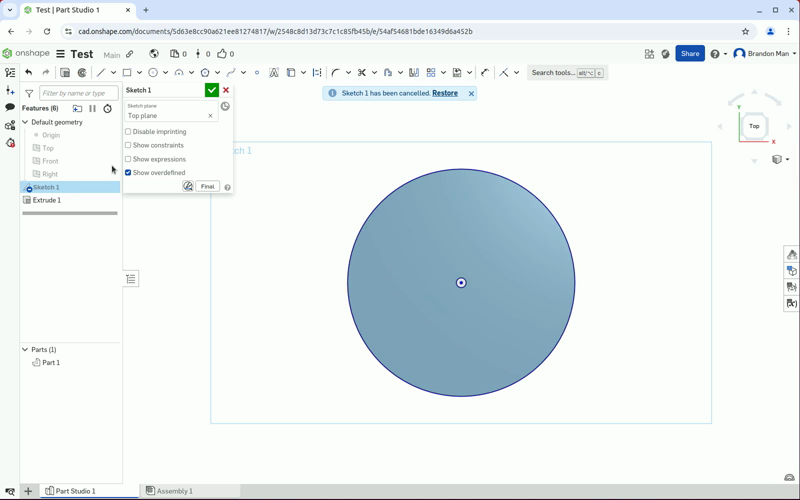
mouse_move(229, 92)
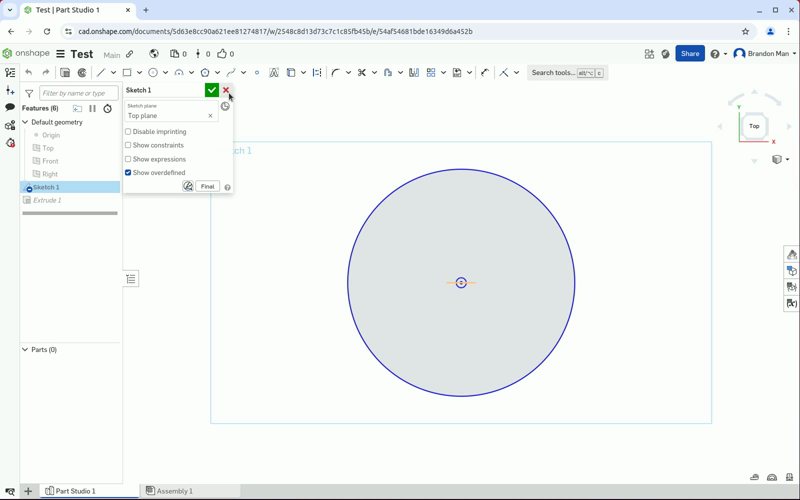
click(229, 92)
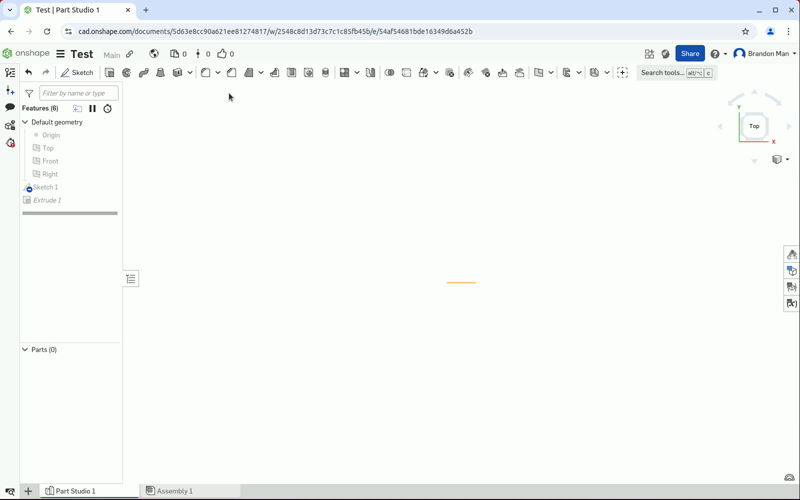
mouse_move(541, 75)
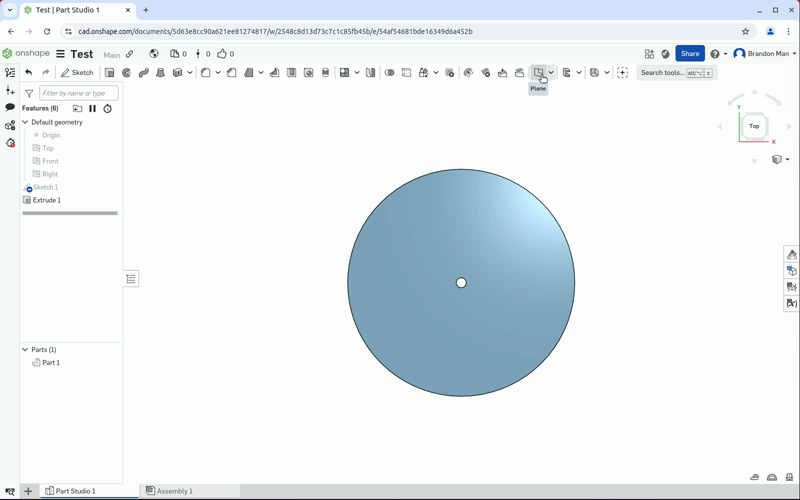
click(541, 75)
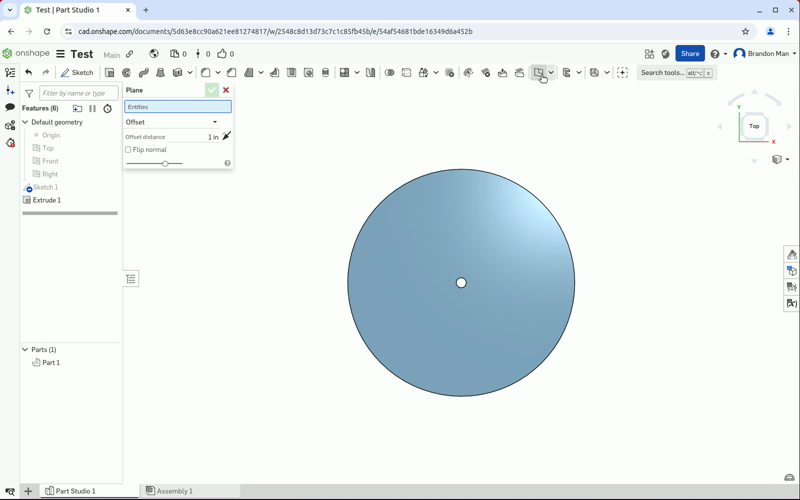
mouse_move(73, 150)
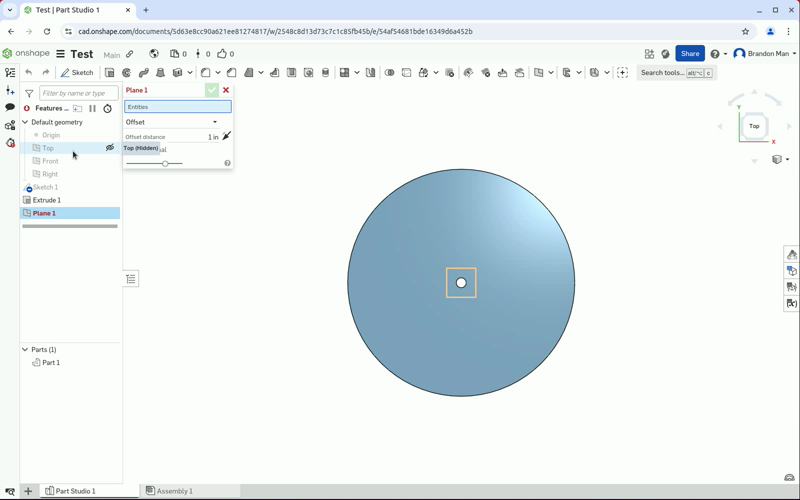
click(73, 150)
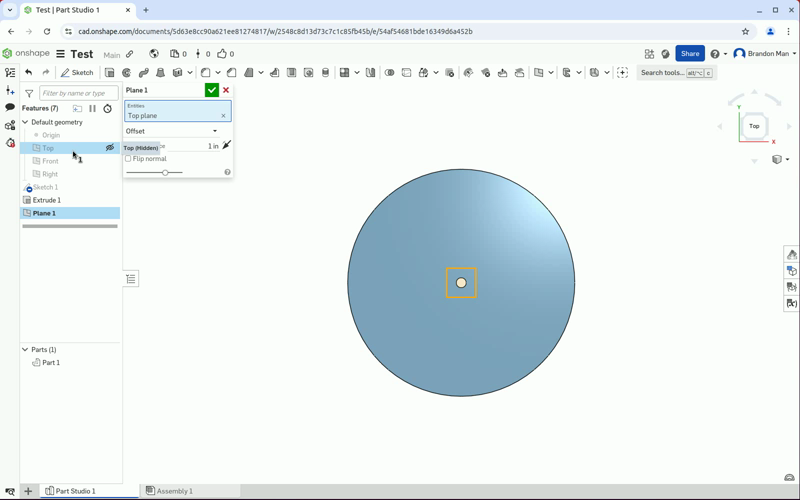
key(tab, 2)
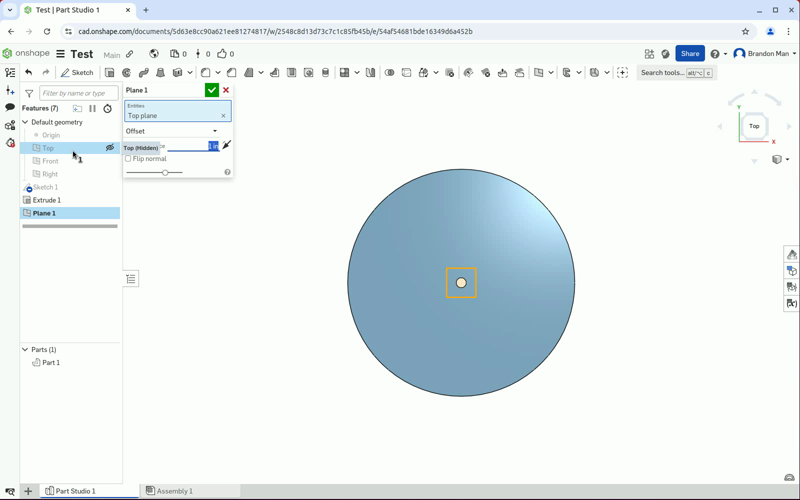
text(4.56)
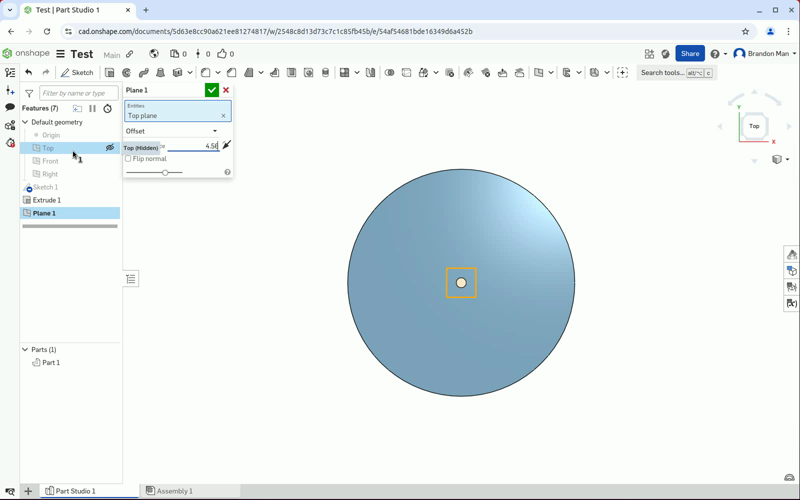
key(enter, 2)
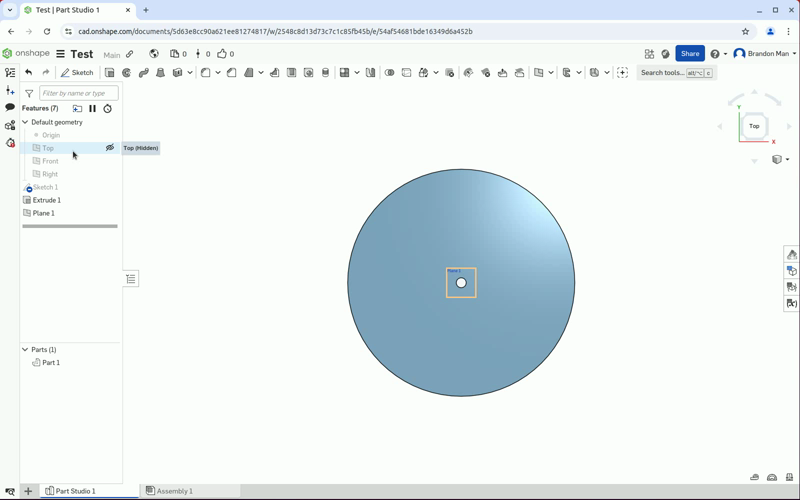
key(shift+s)
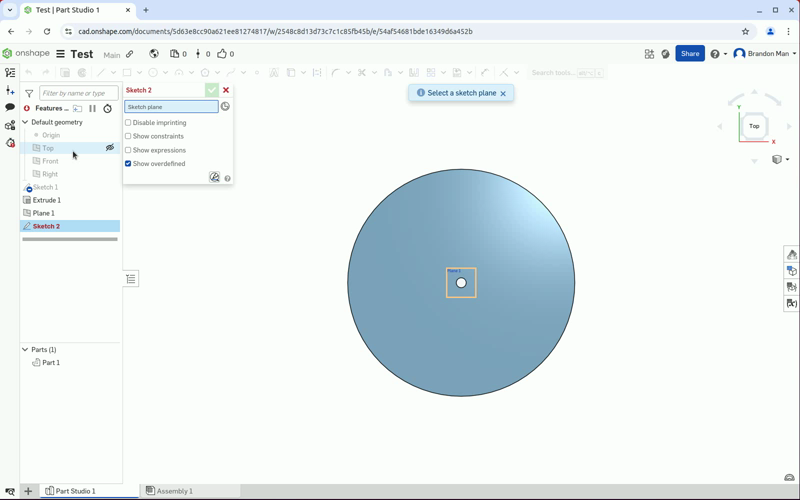
mouse_move(73, 215)
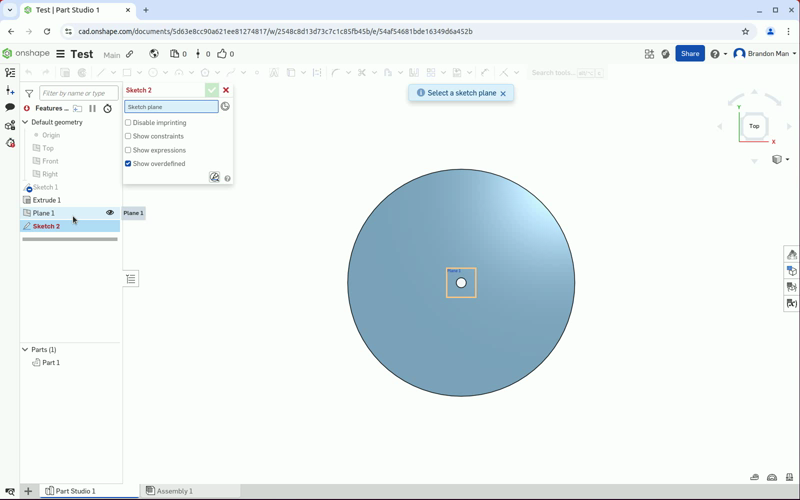
click(73, 215)
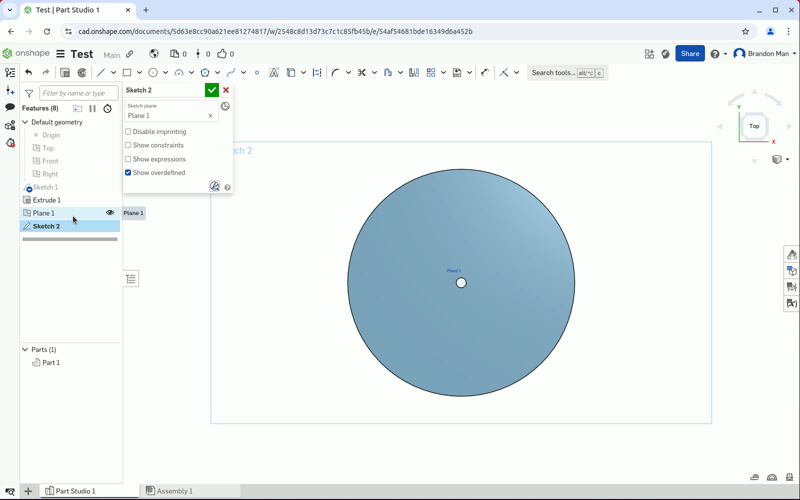
mouse_move(73, 352)
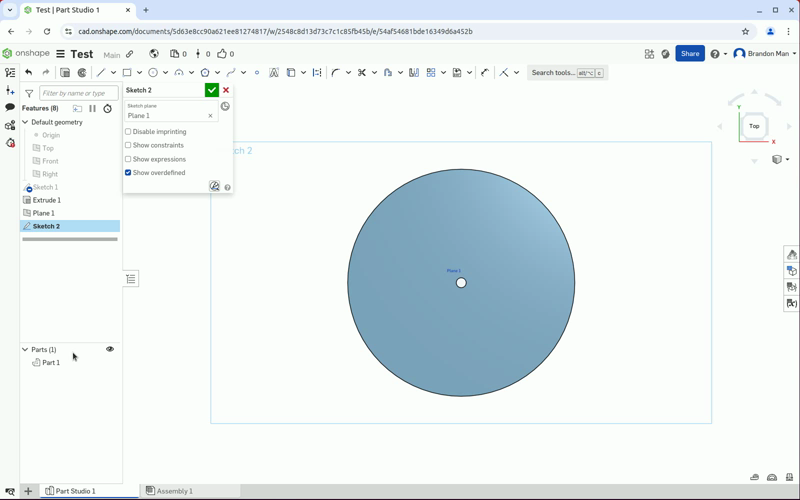
key(y)
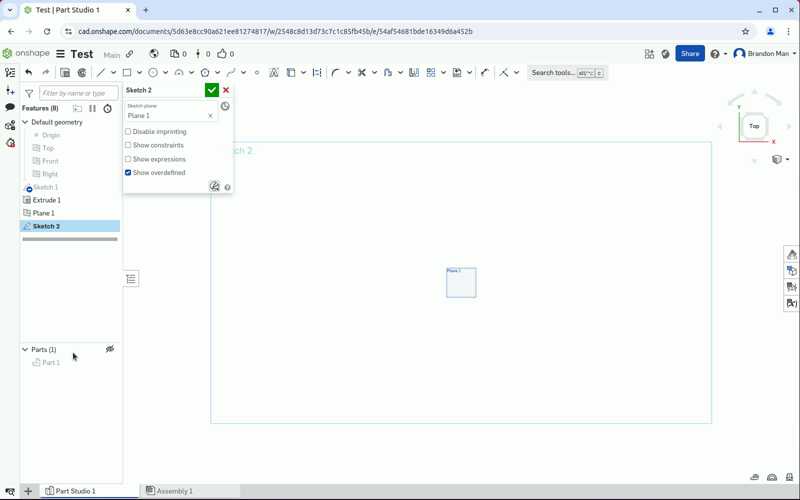
key(c)
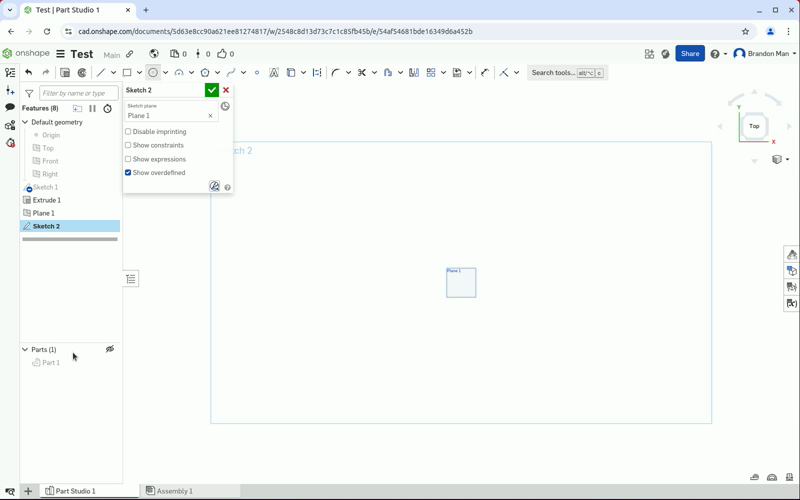
key_down(shift)
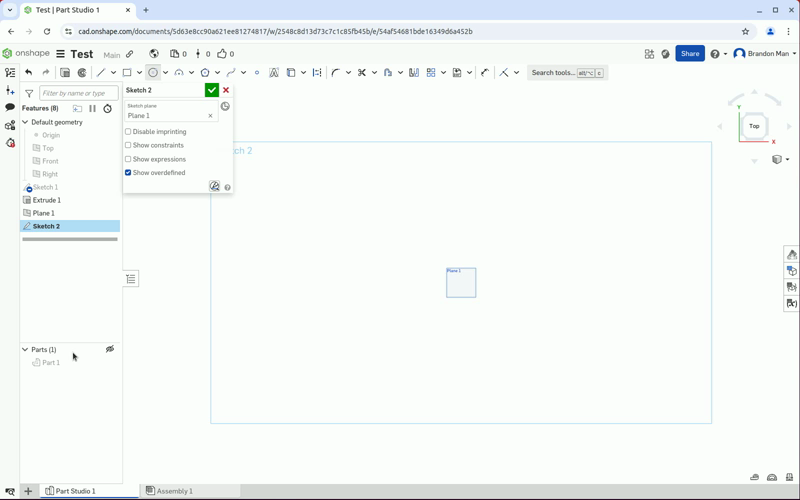
mouse_move(461, 266)
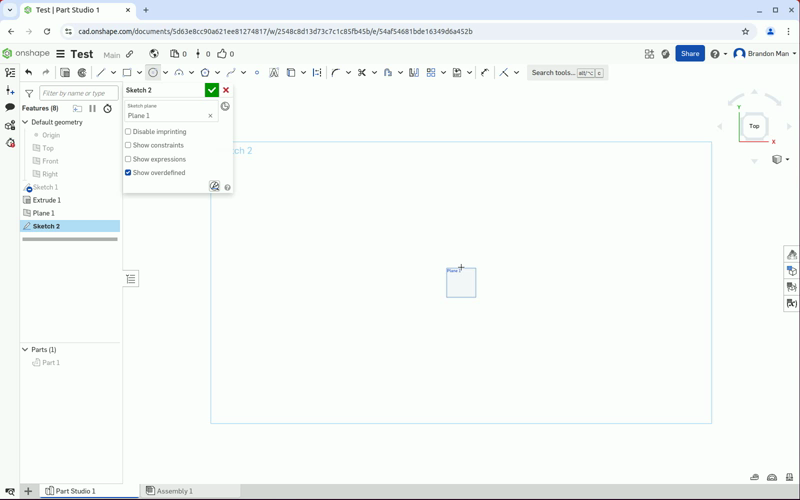
click(461, 266)
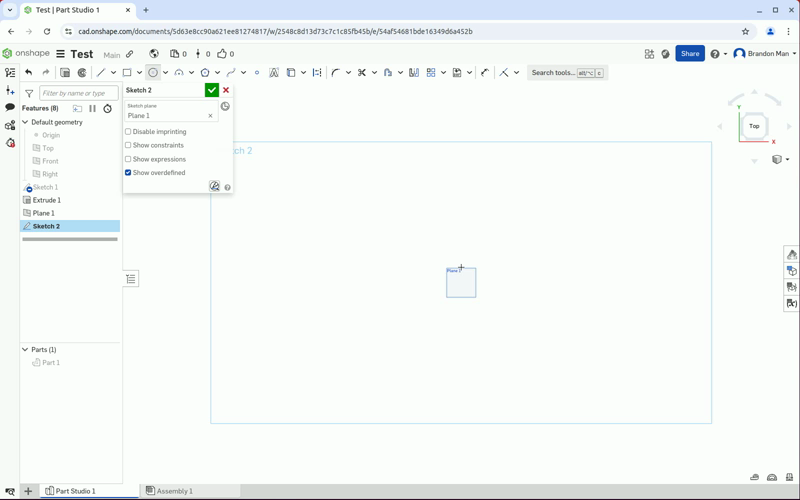
key_up(shift)
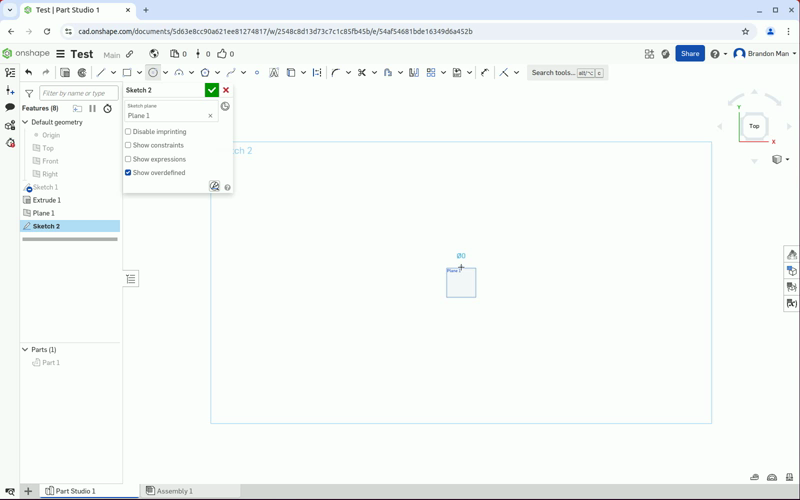
mouse_move(465, 266)
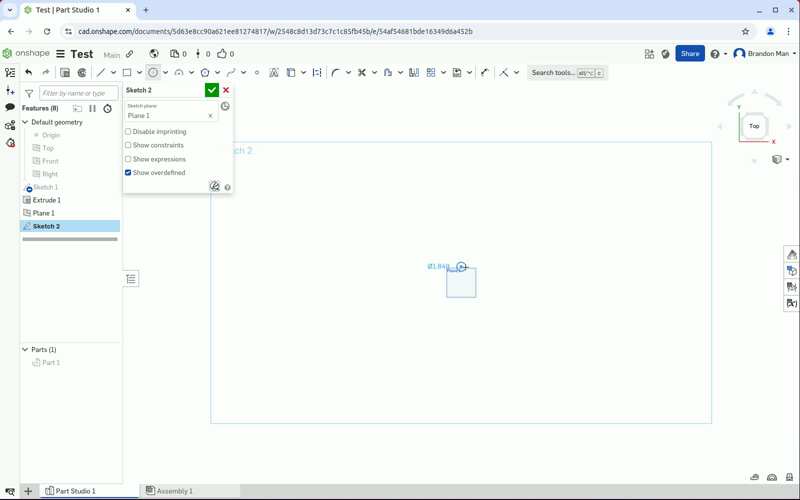
click(465, 266)
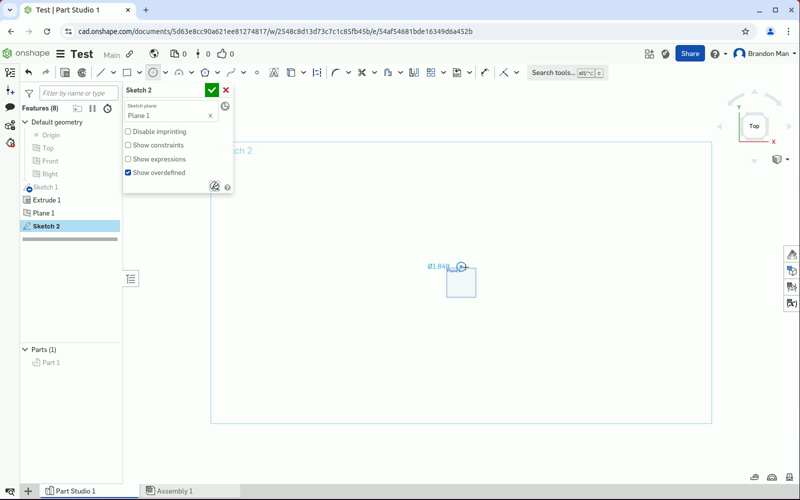
key(esc)
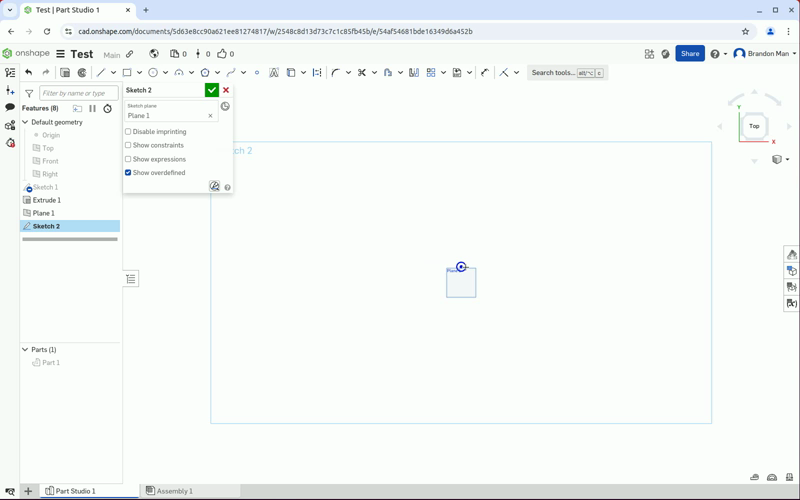
mouse_move(464, 265)
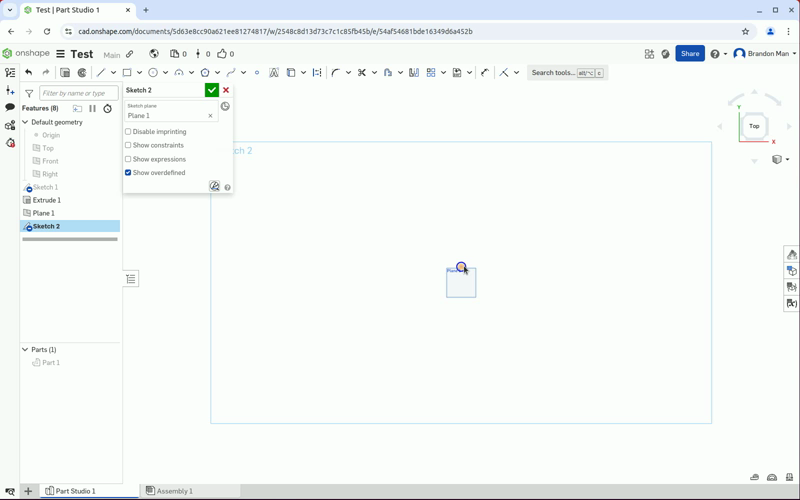
scroll(6)
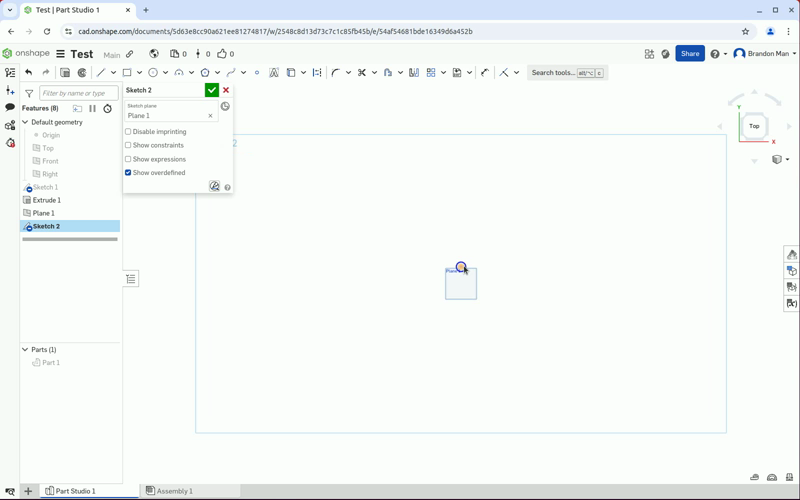
scroll(6)
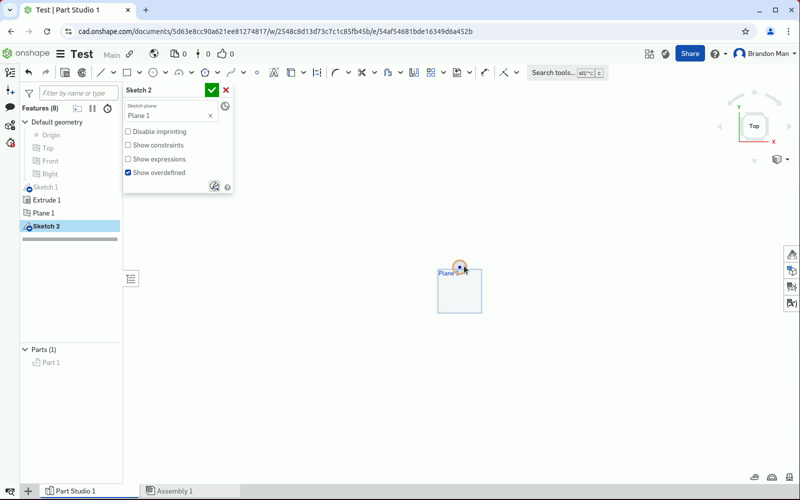
scroll(6)
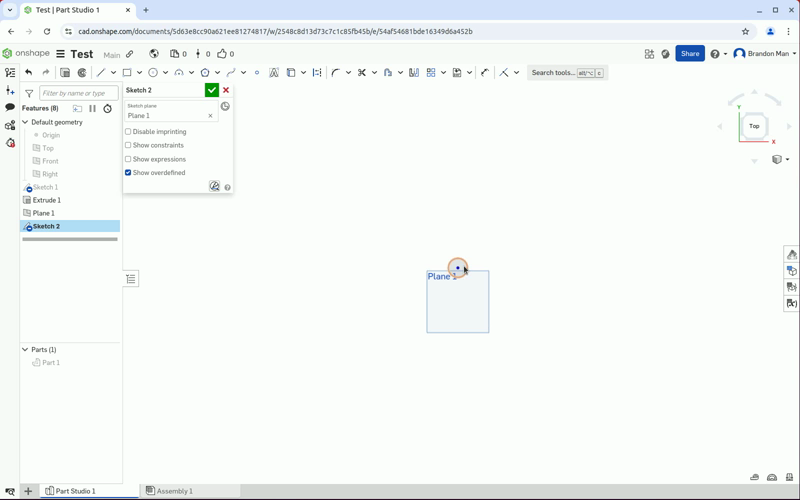
scroll(6)
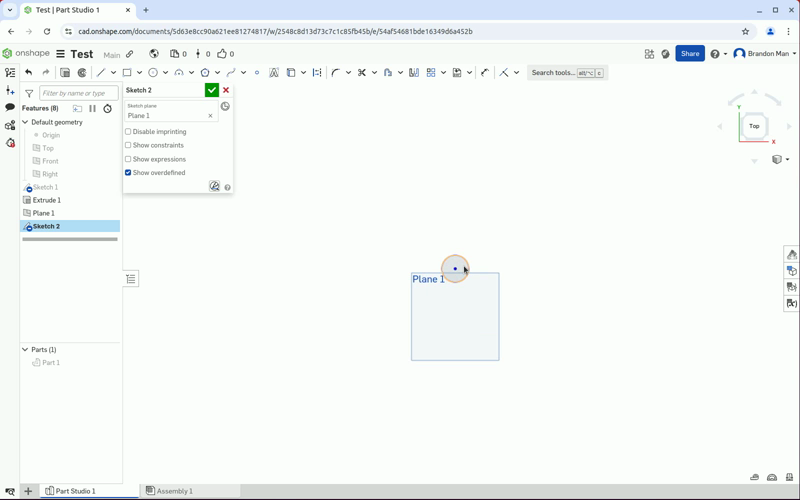
scroll(6)
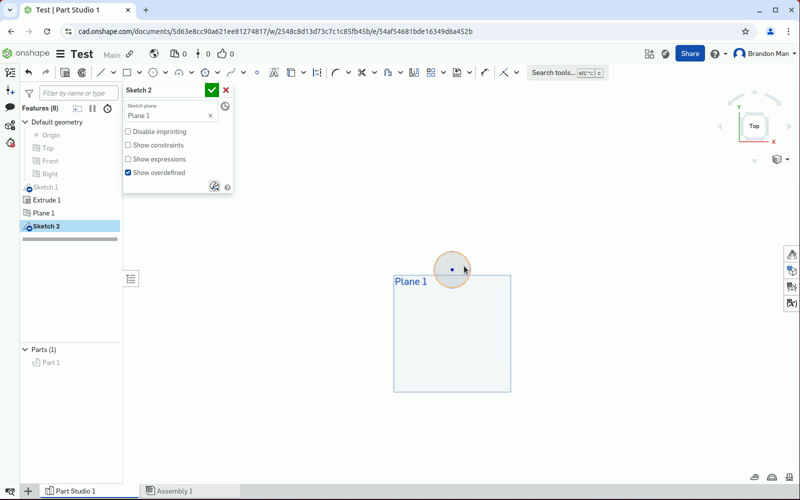
scroll(6)
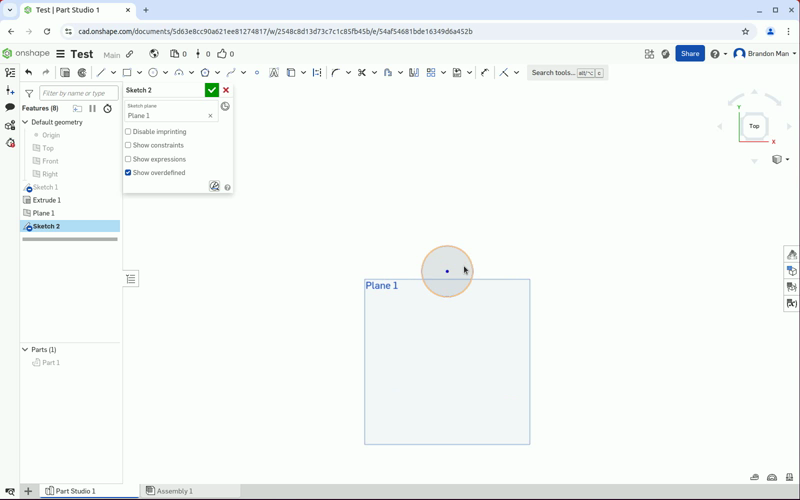
scroll(6)
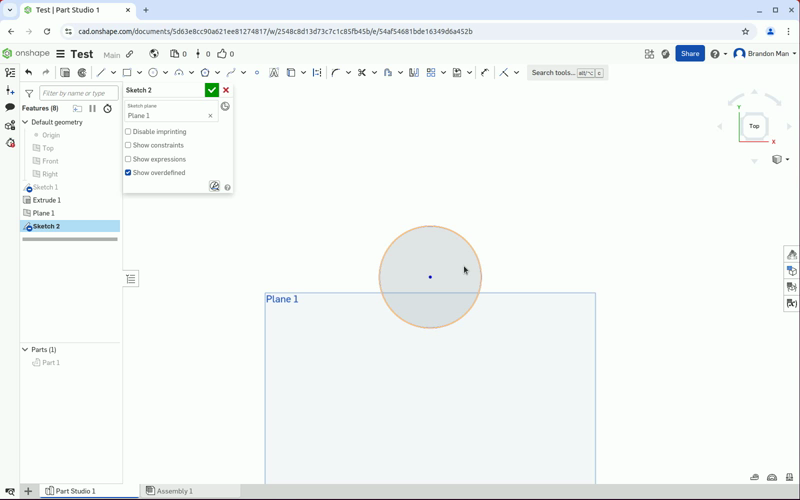
click(464, 265)
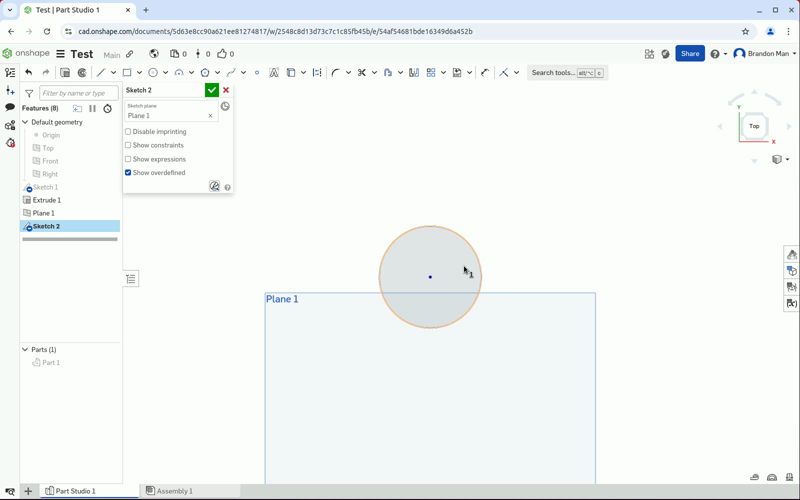
scroll(-6)
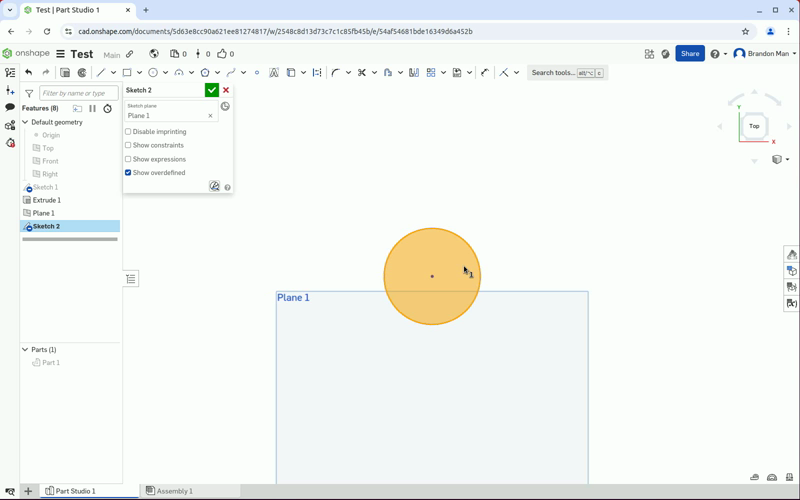
scroll(-6)
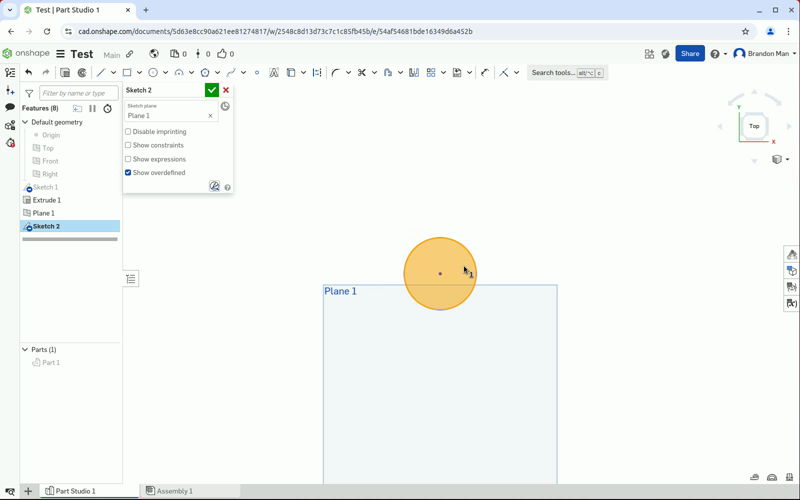
scroll(-6)
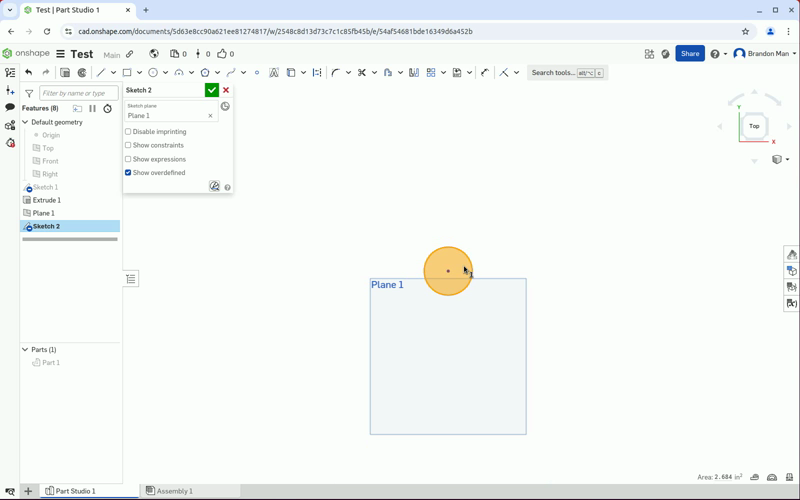
scroll(-6)
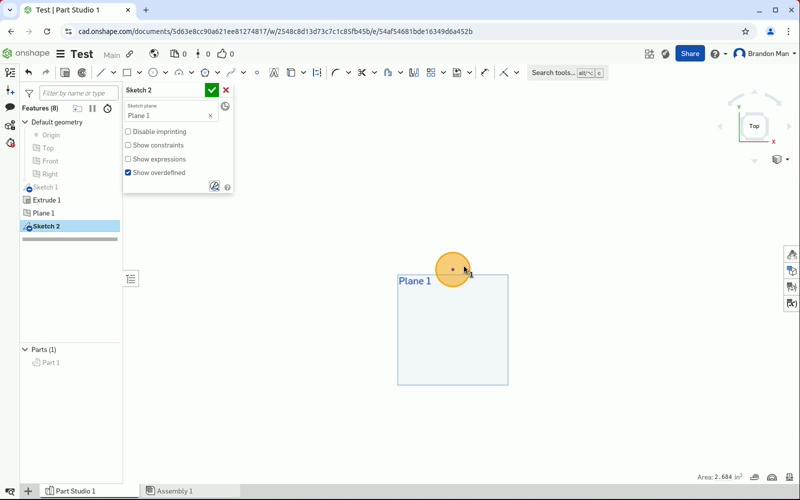
scroll(-6)
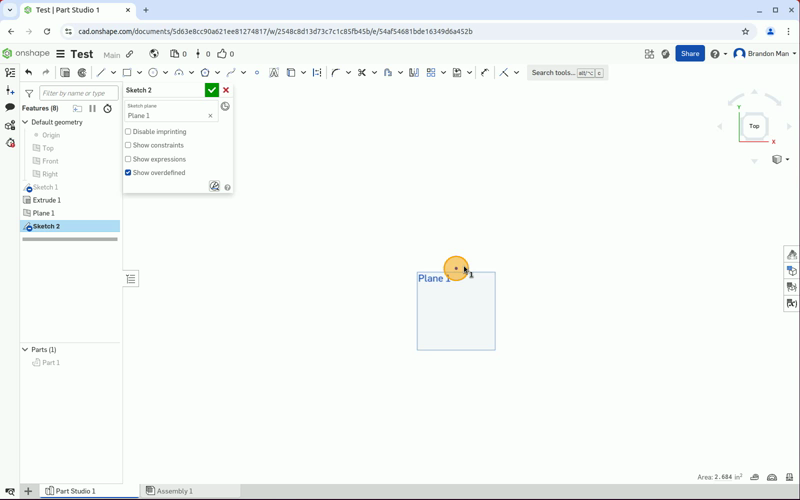
scroll(-6)
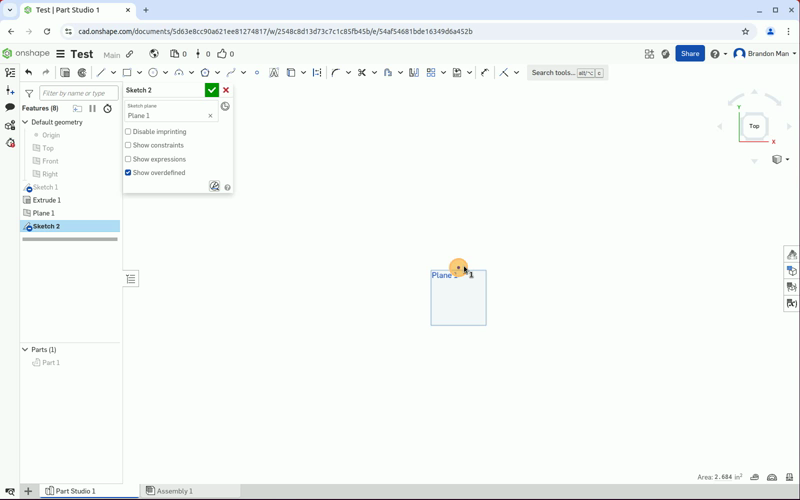
scroll(-6)
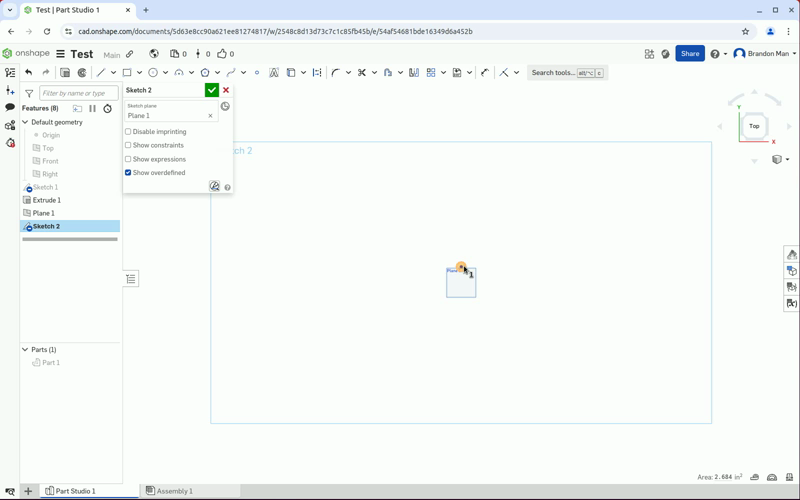
mouse_move(73, 352)
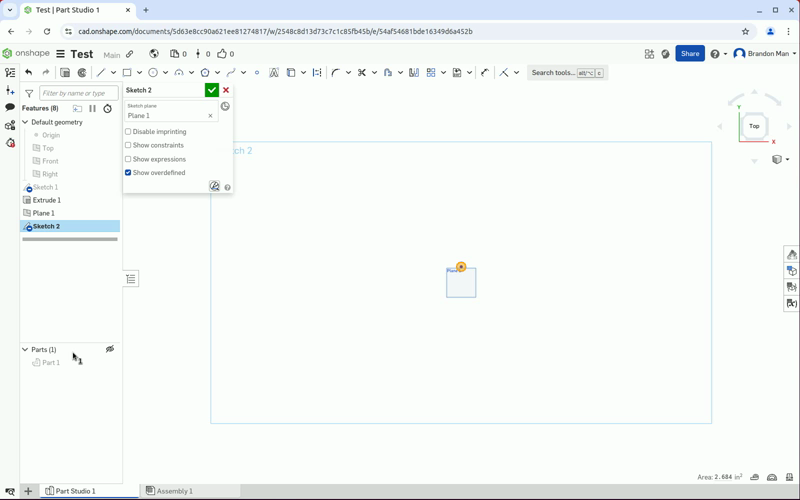
key(shift+y)
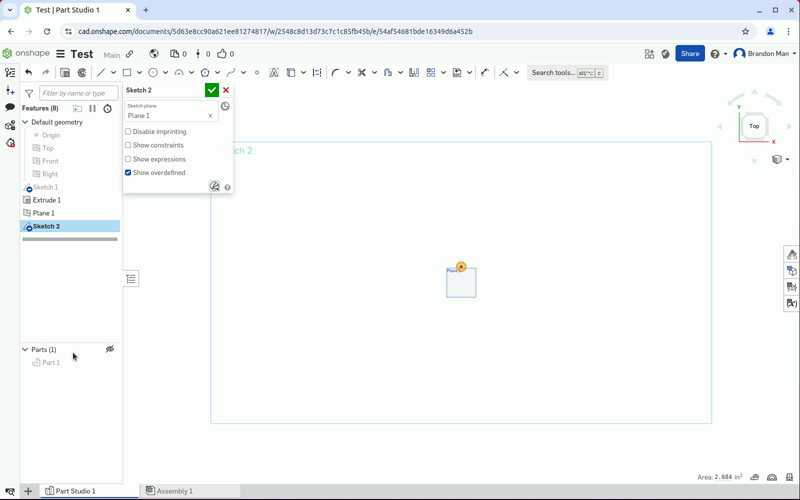
key(shift+e)
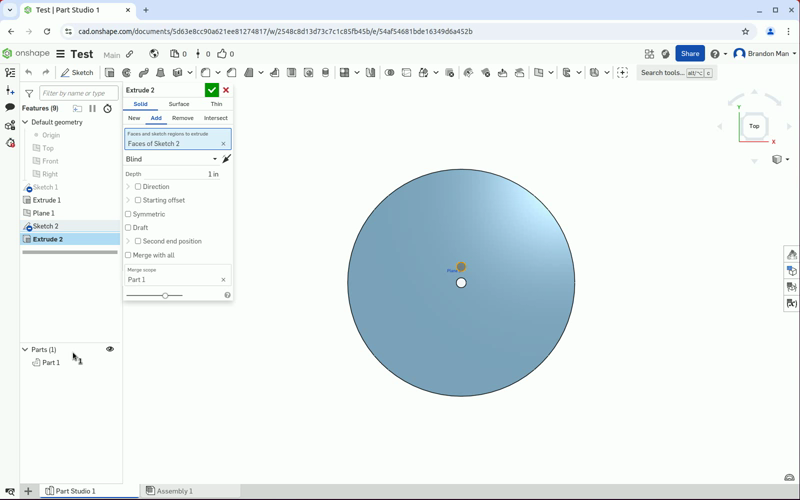
mouse_move(143, 106)
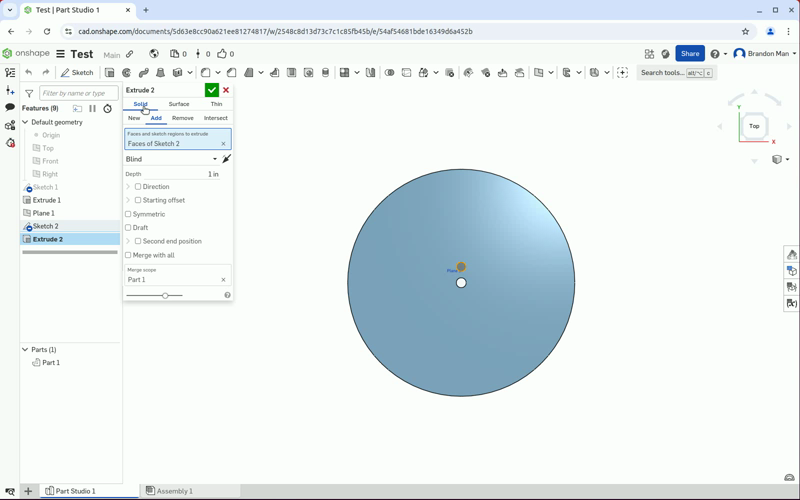
click(143, 106)
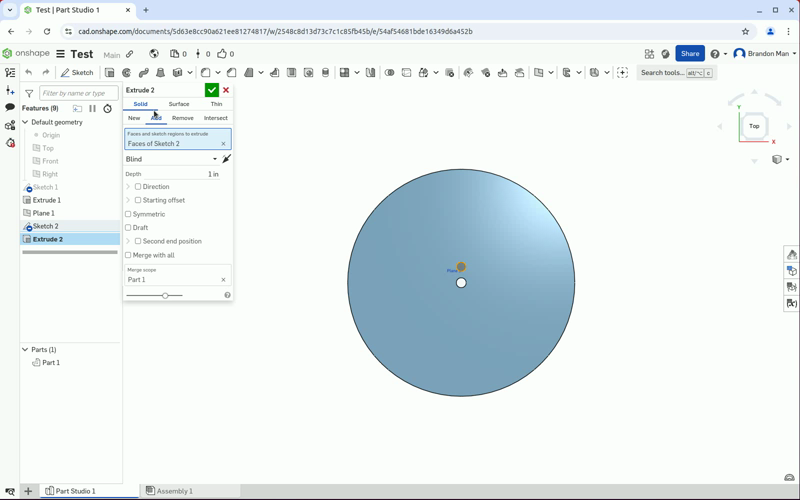
mouse_move(186, 120)
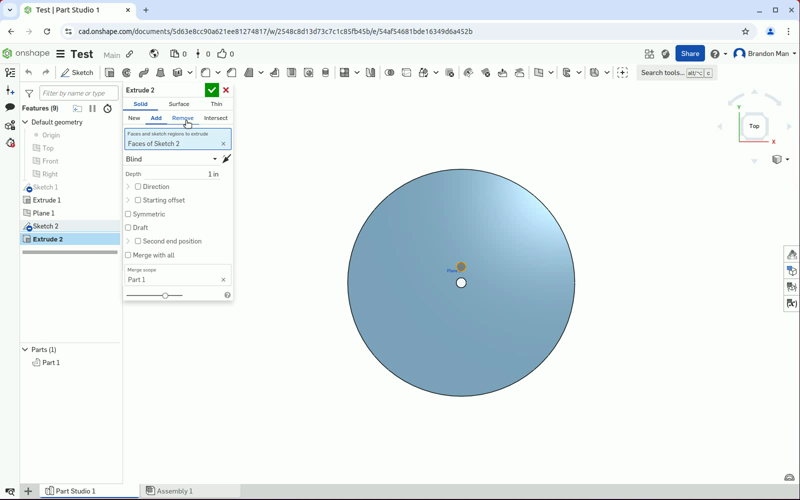
click(186, 120)
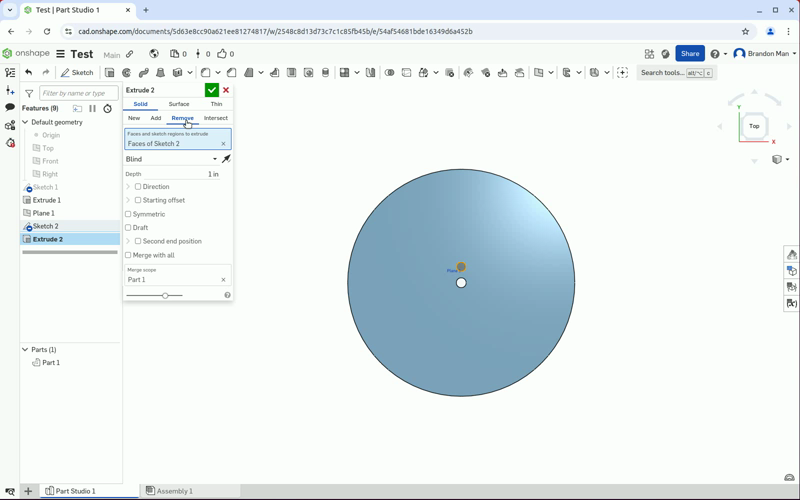
key(tab, 4)
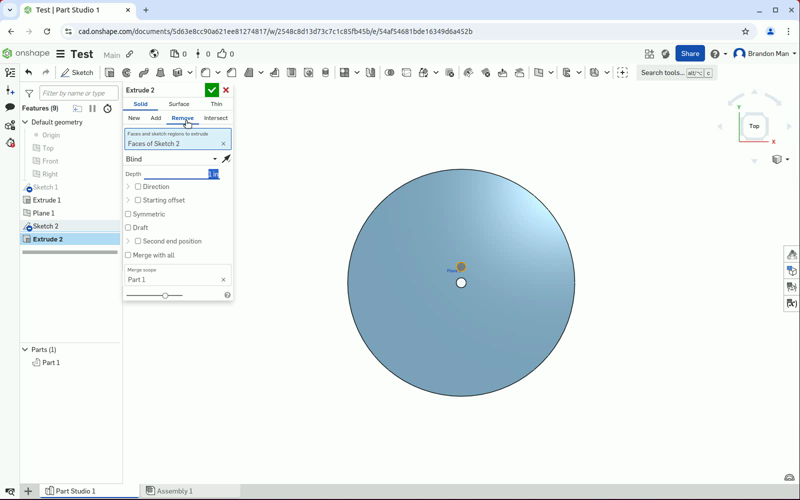
text(12.276)
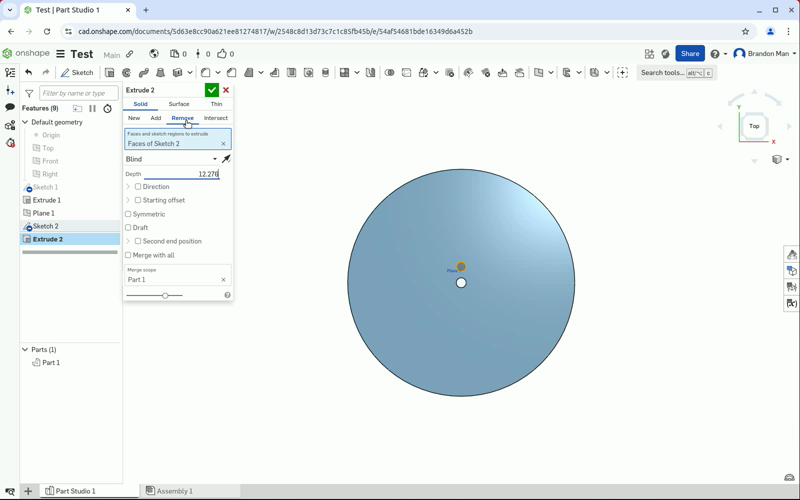
key(tab, 6)
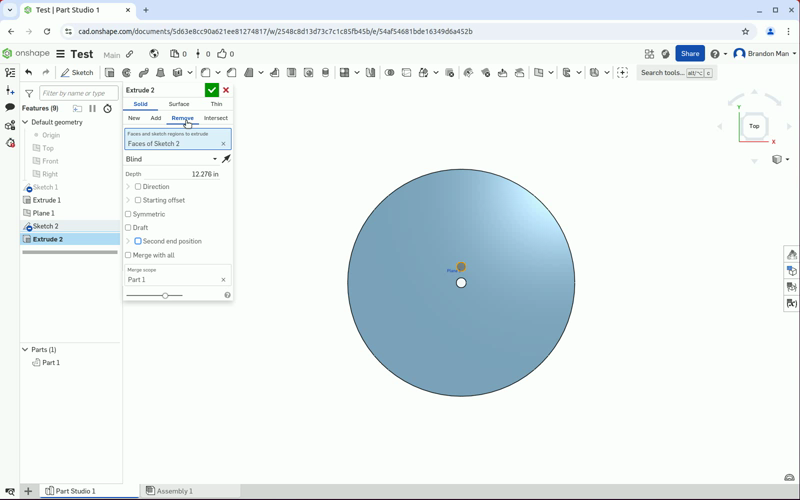
key(space)
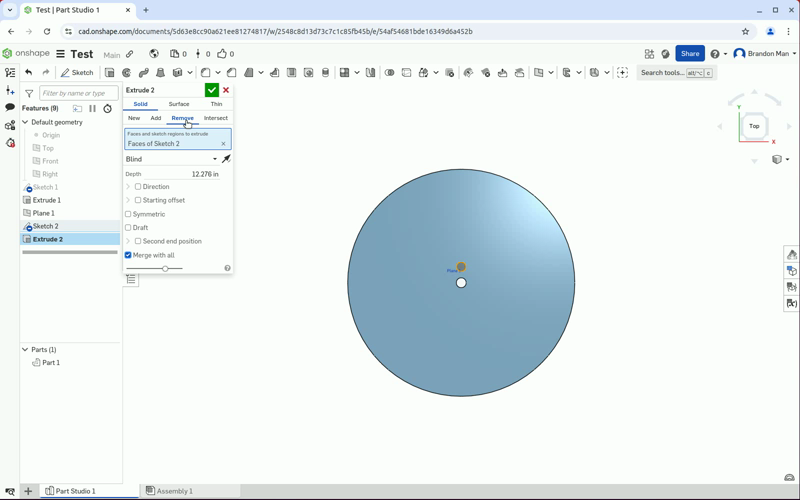
key(enter)
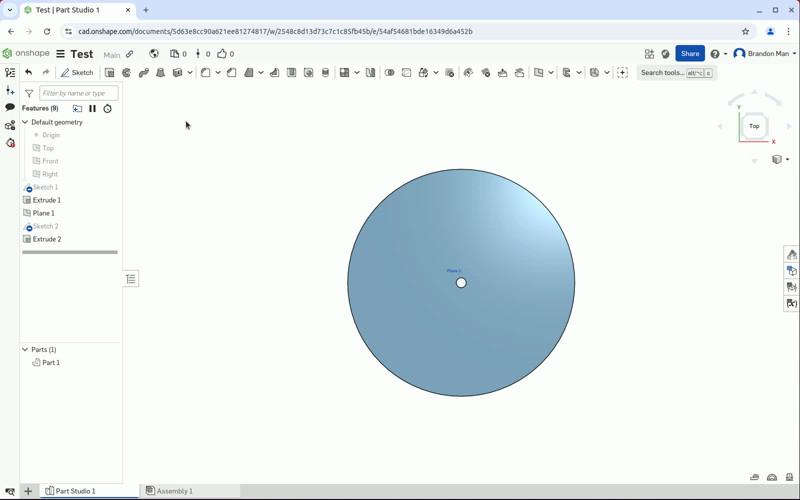
key(shift+h)
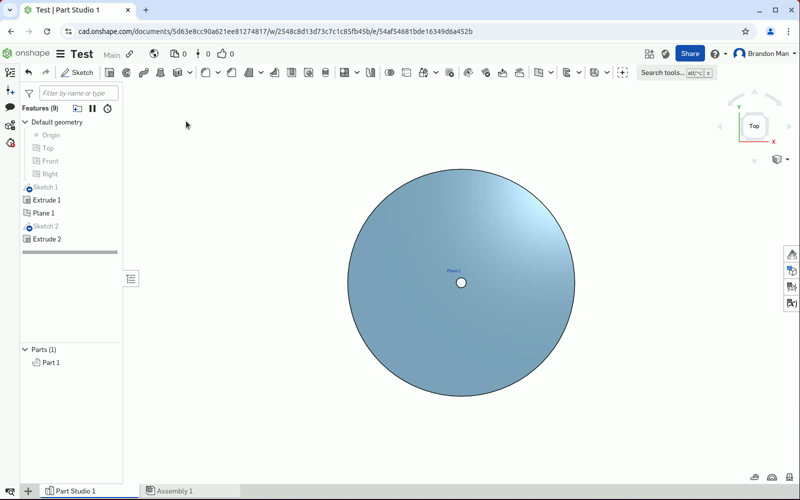
key(shift+h)
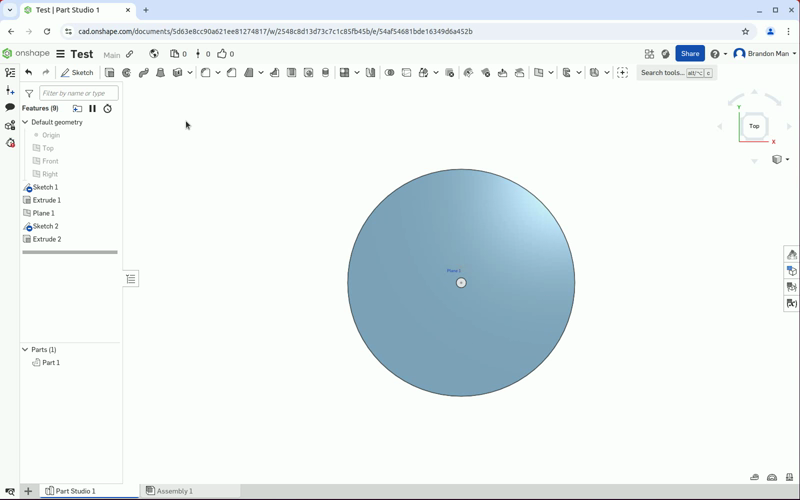
key(shift+7)
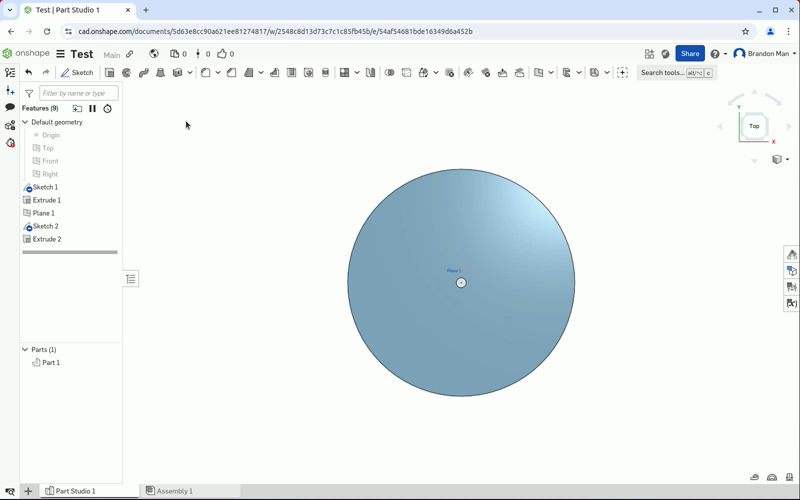
key(up, 3)
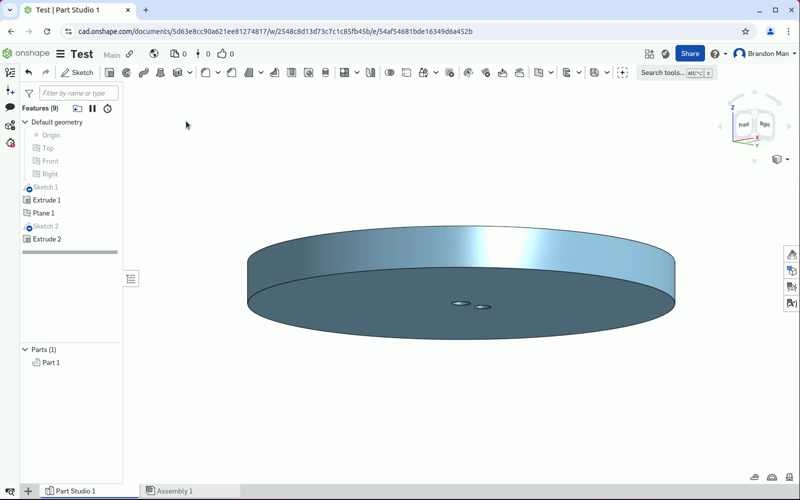
key(left, 3)
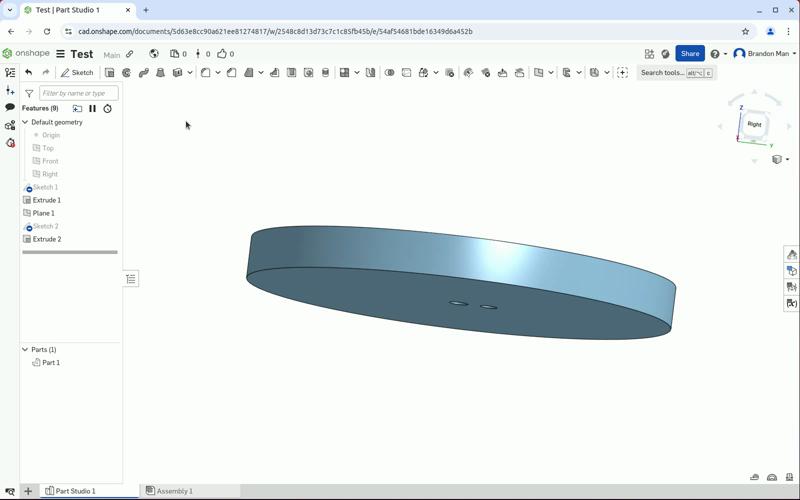
key(right, 3)
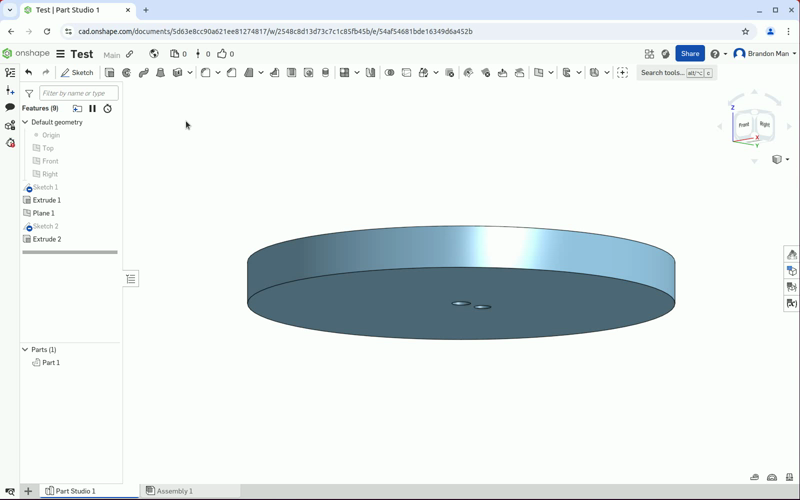
key(down, 3)
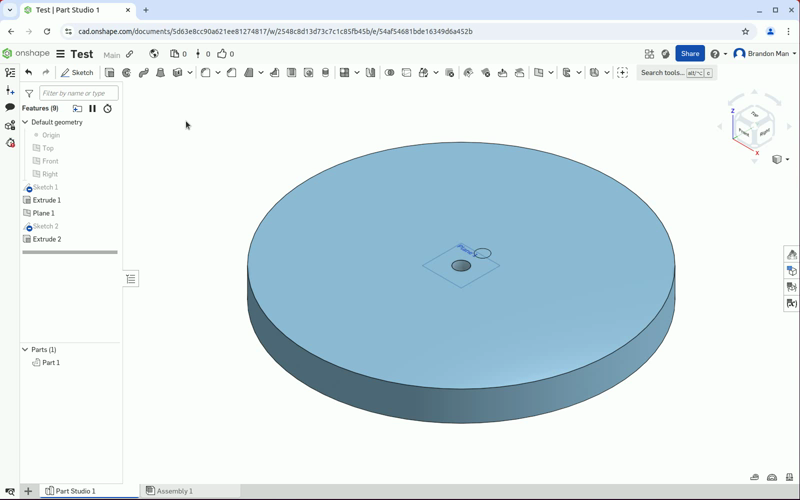
mouse_move(73, 189)
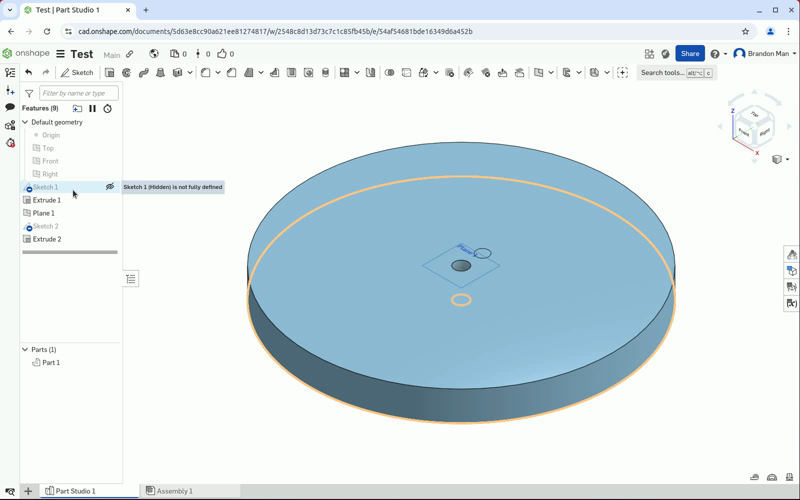
click(73, 189)